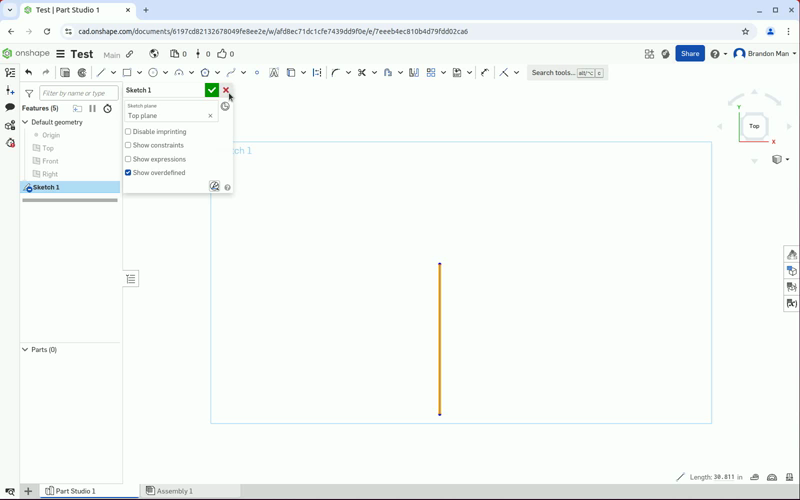
key(shift+h)
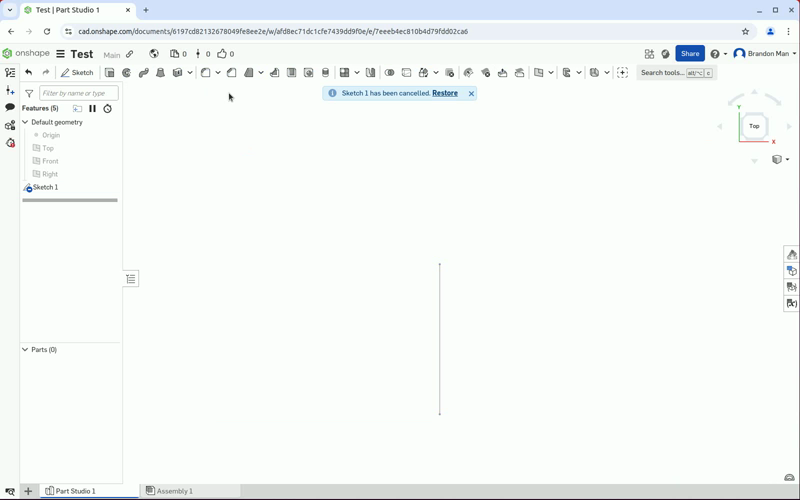
key(shift+s)
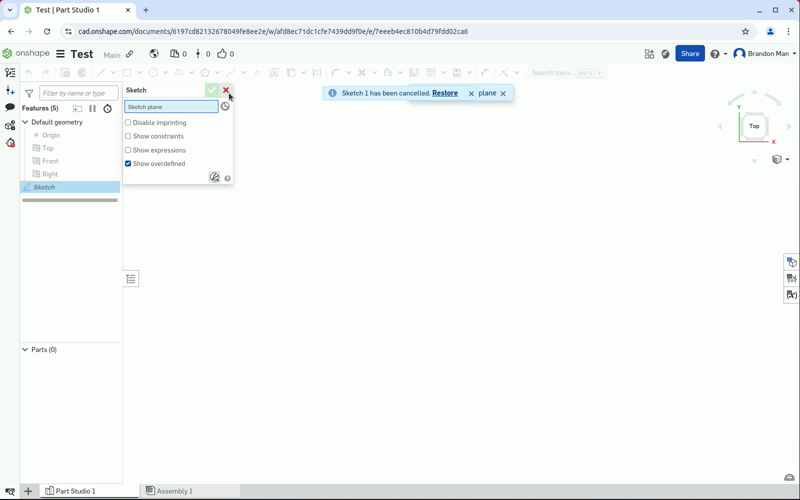
mouse_move(73, 150)
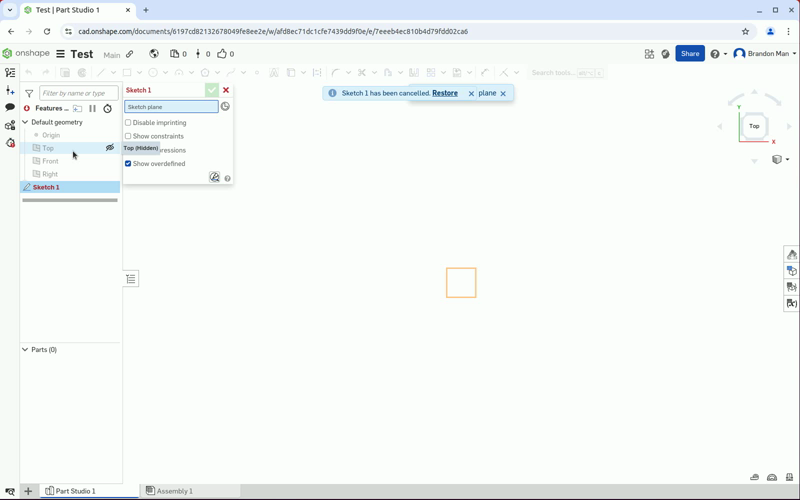
click(73, 150)
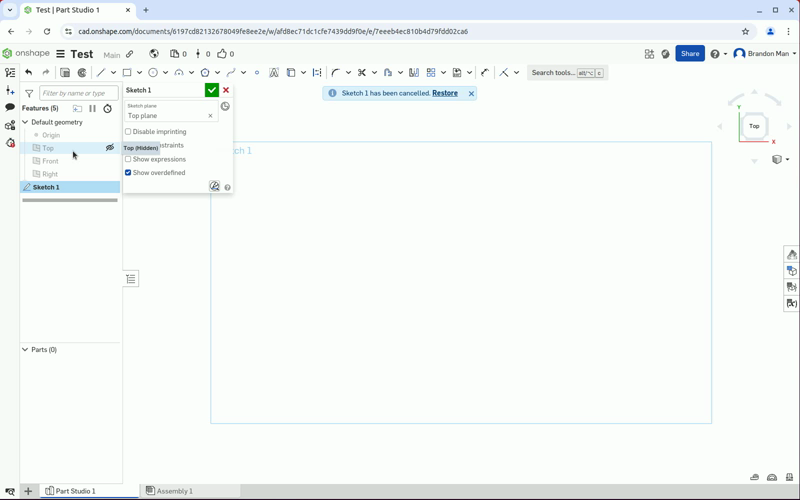
mouse_move(73, 352)
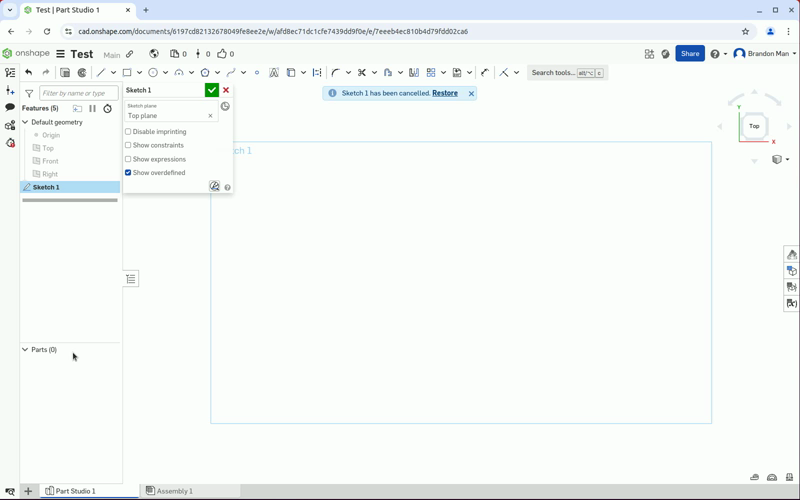
key(y)
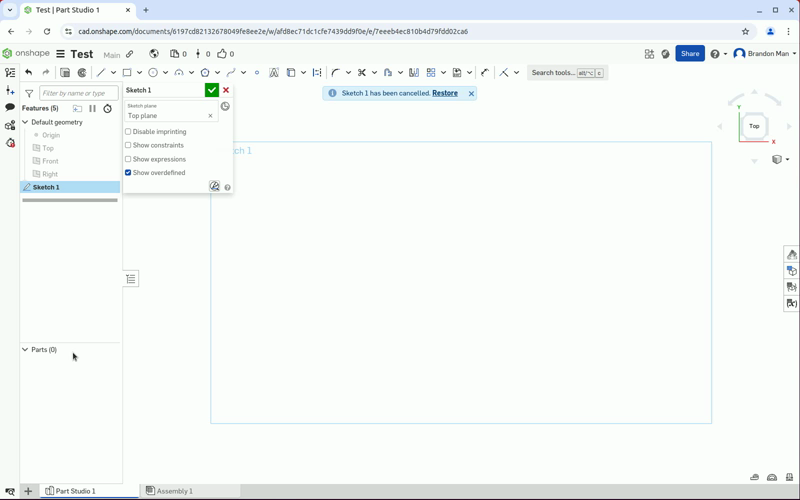
key(c)
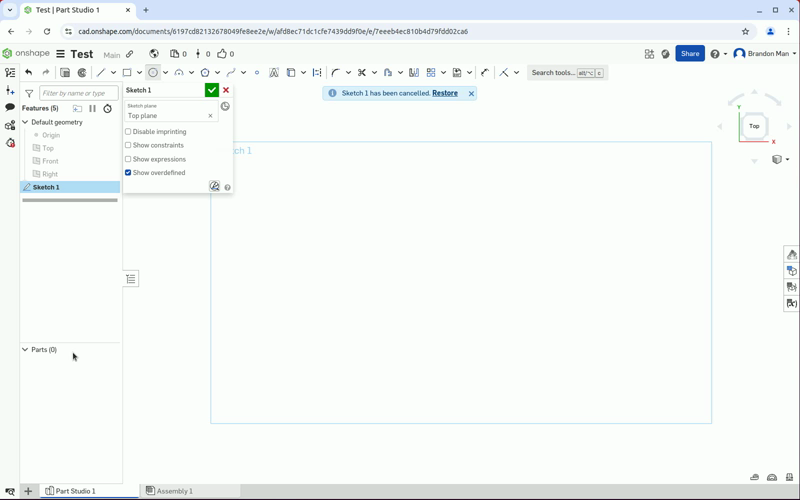
key_down(shift)
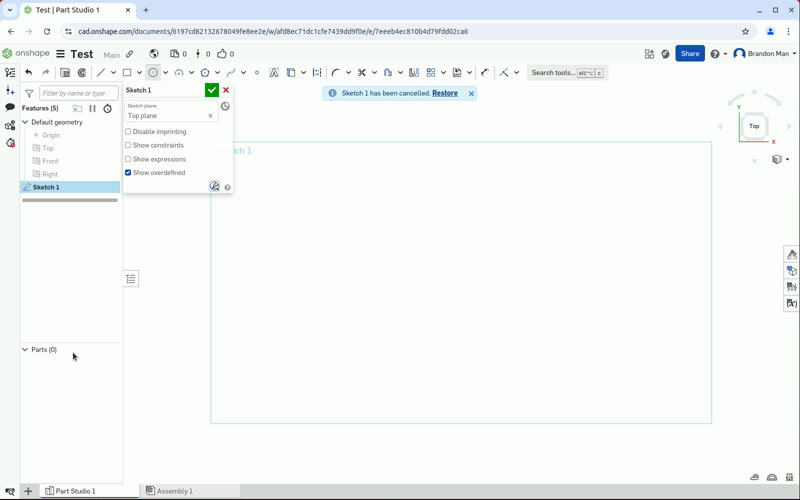
mouse_move(461, 282)
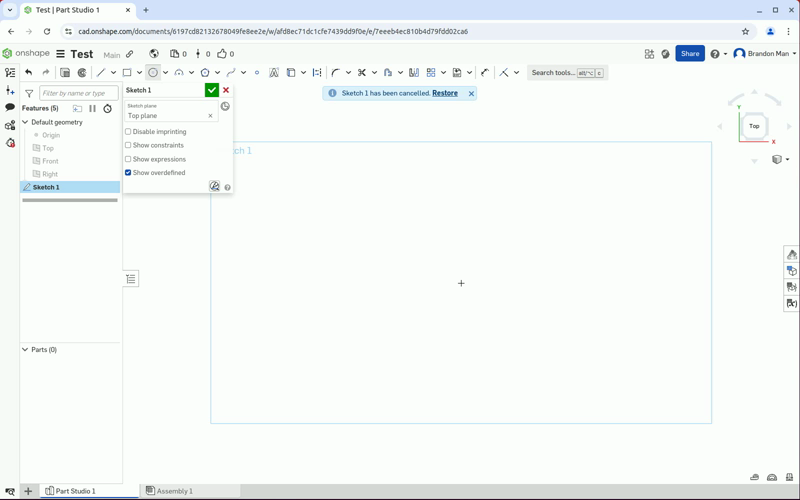
click(461, 282)
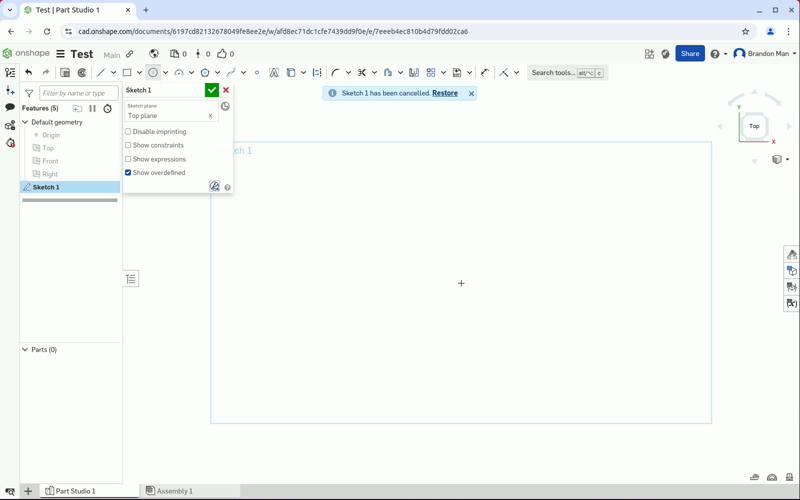
key_up(shift)
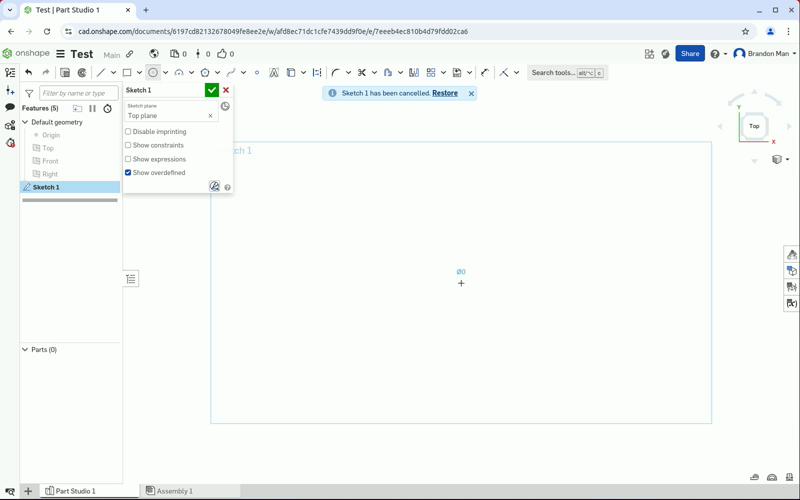
mouse_move(463, 282)
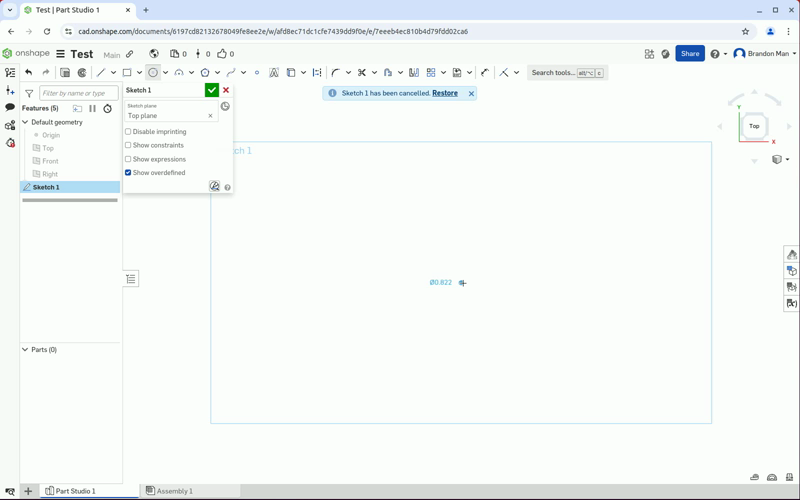
scroll(6)
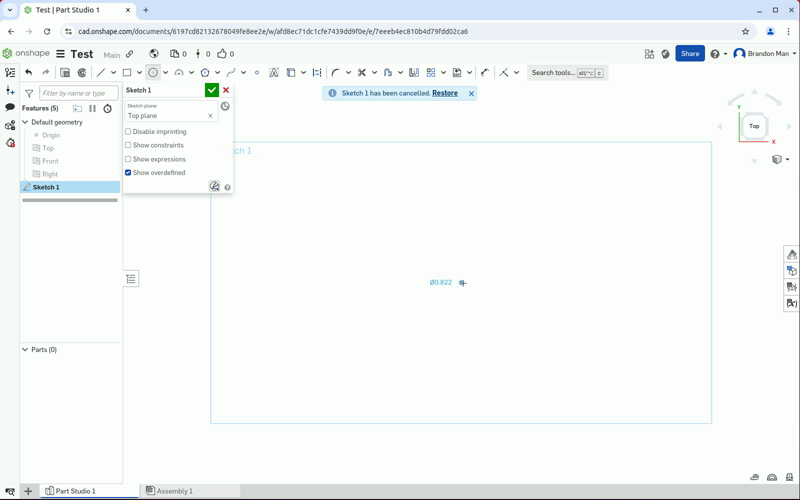
scroll(6)
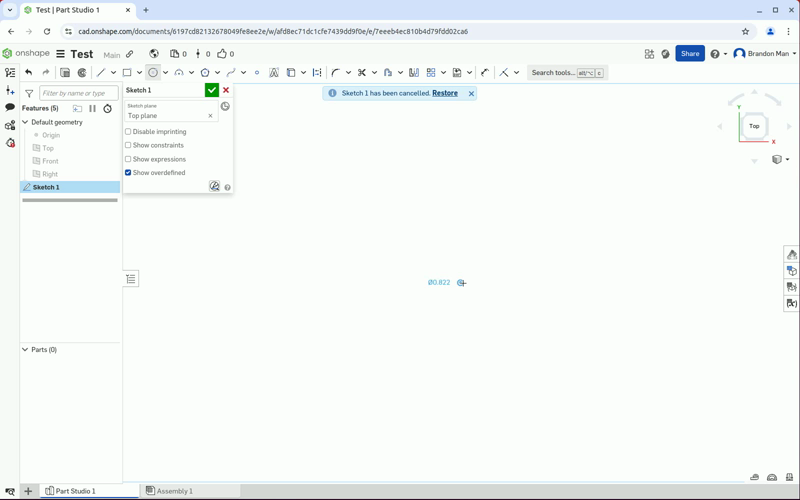
scroll(6)
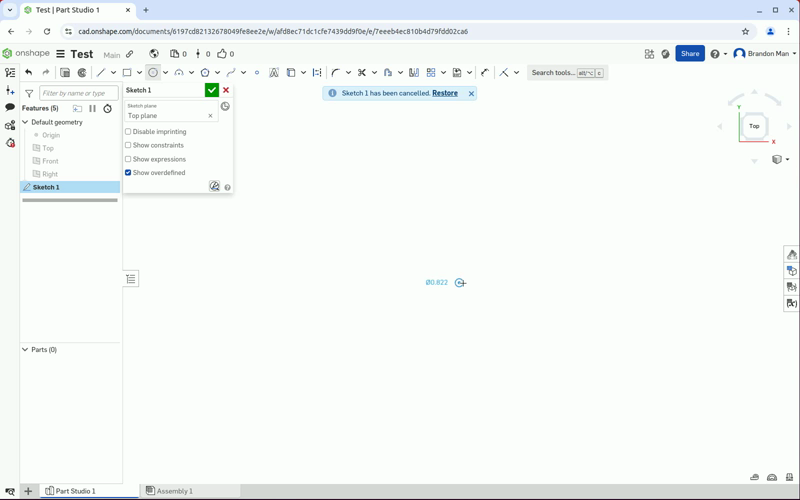
scroll(6)
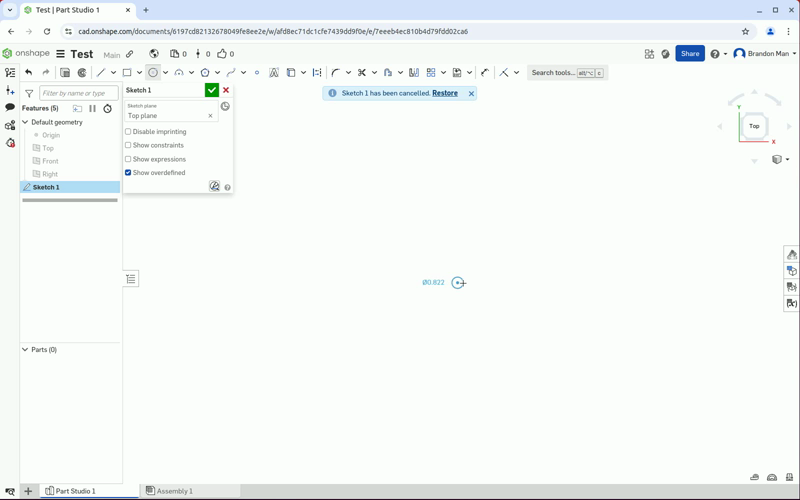
scroll(6)
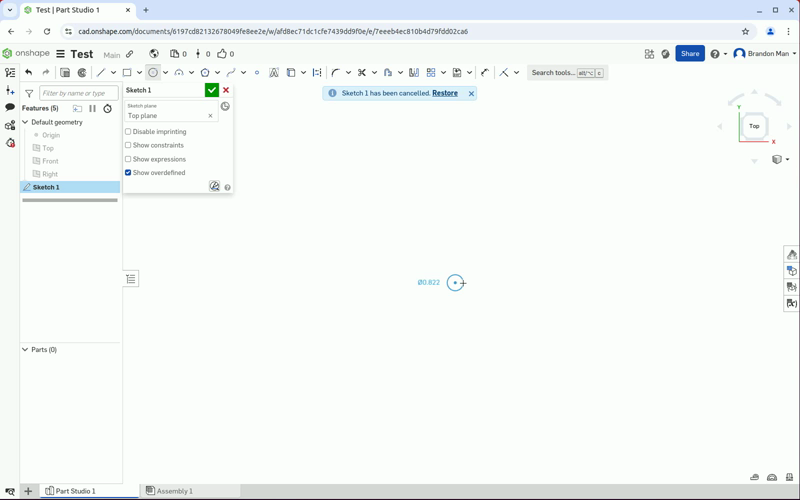
scroll(6)
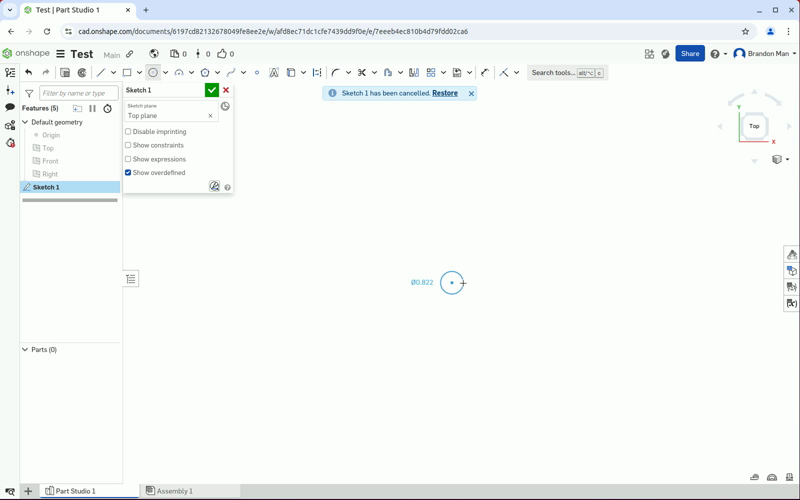
scroll(6)
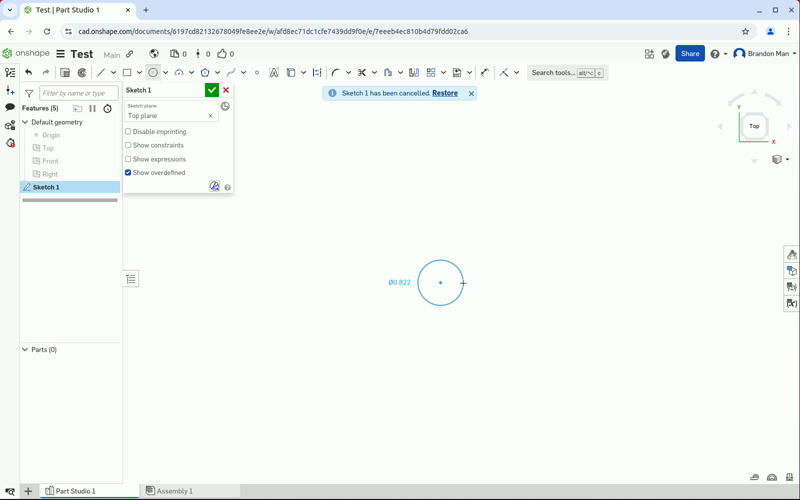
click(463, 282)
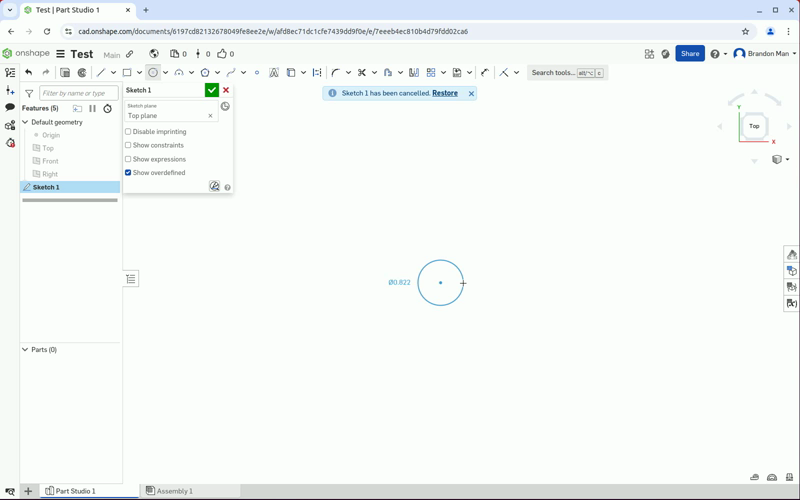
scroll(-6)
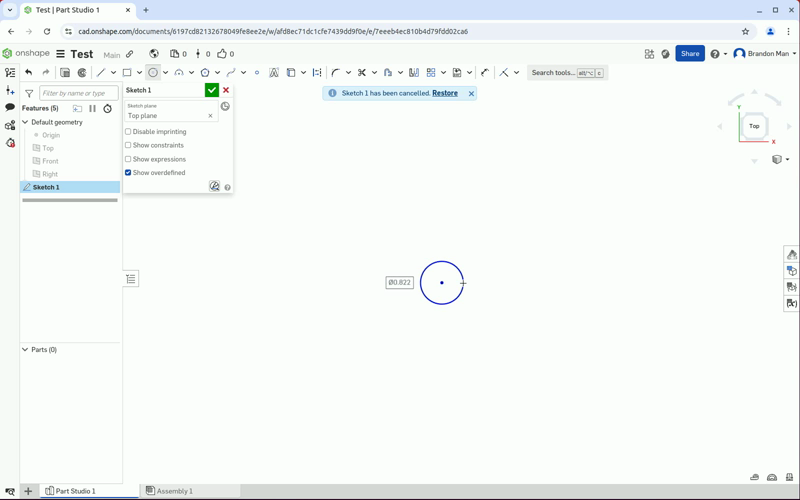
scroll(-6)
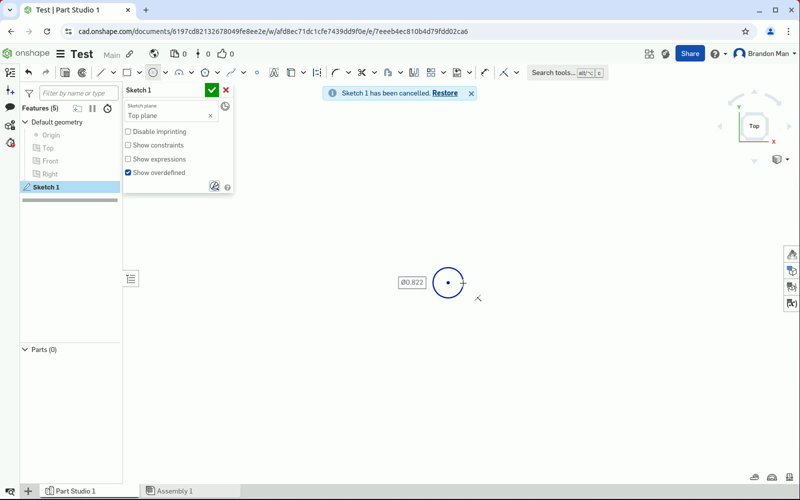
scroll(-6)
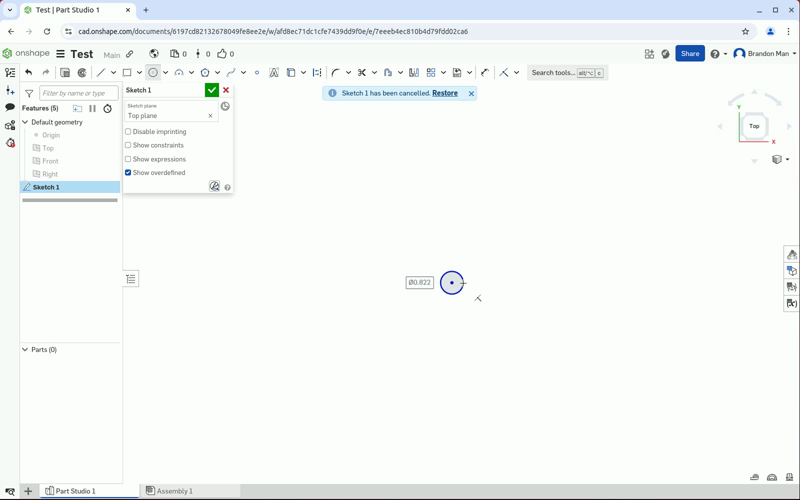
scroll(-6)
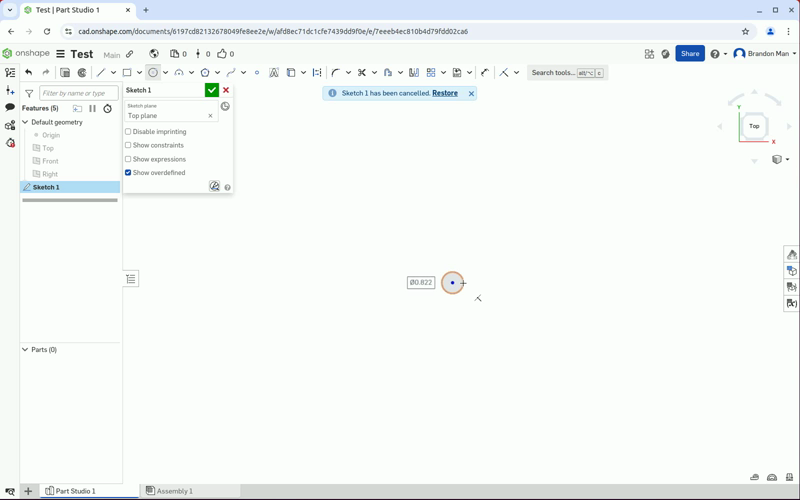
scroll(-6)
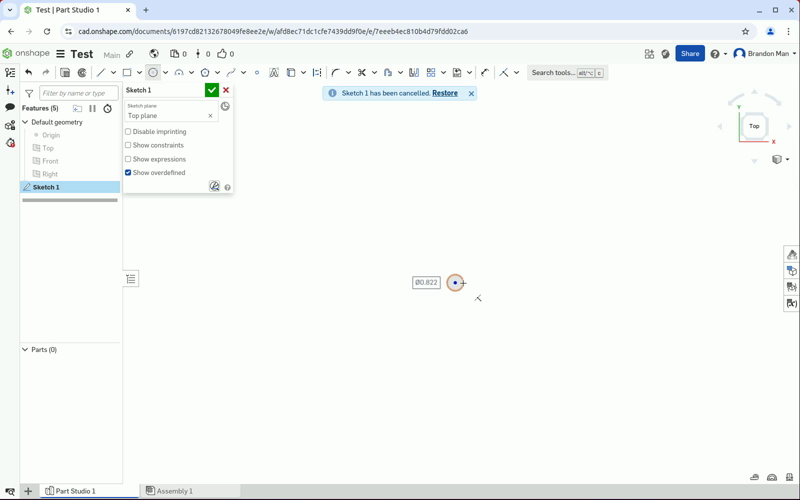
scroll(-6)
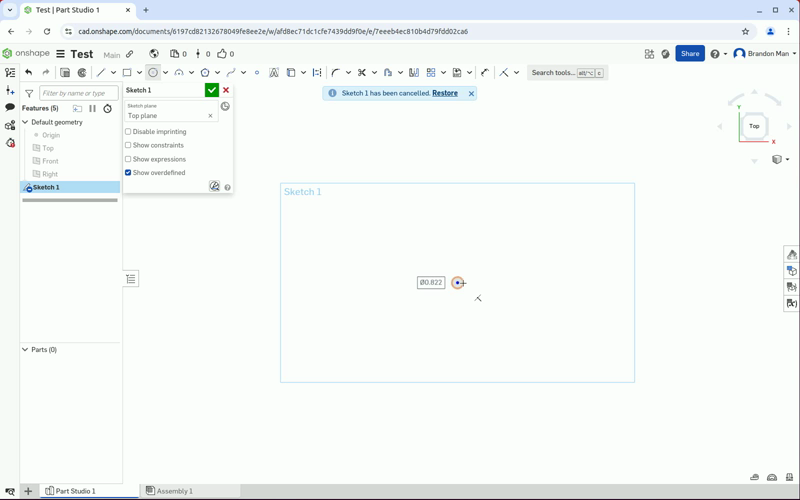
scroll(-6)
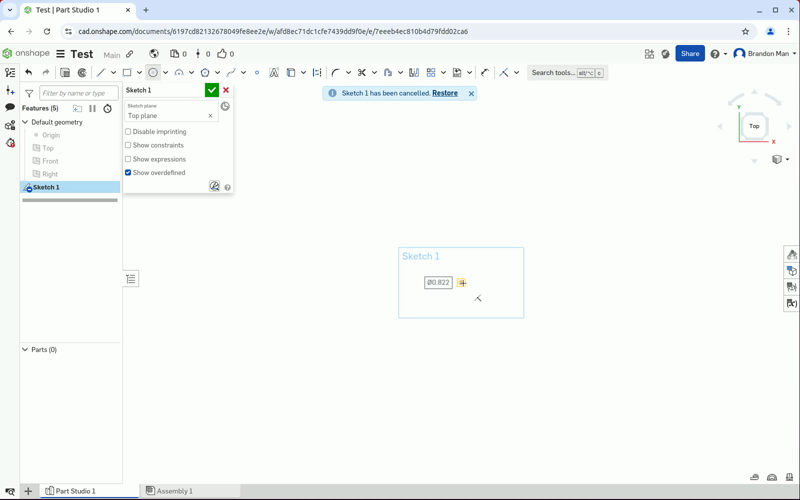
key(esc)
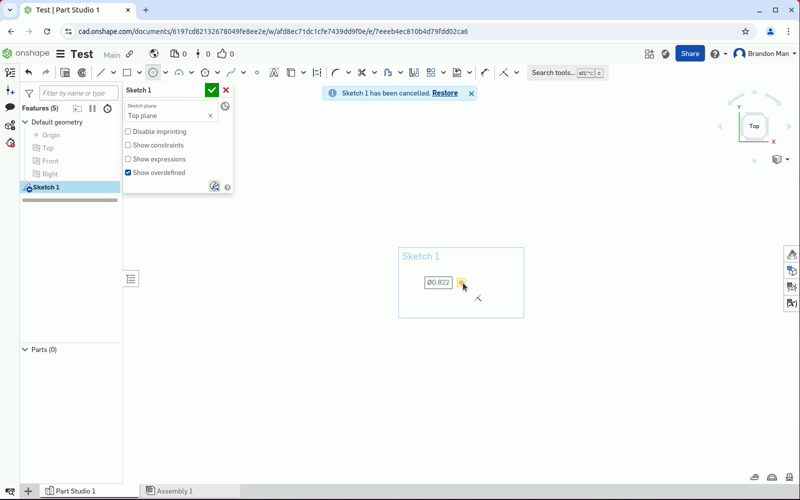
mouse_move(461, 283)
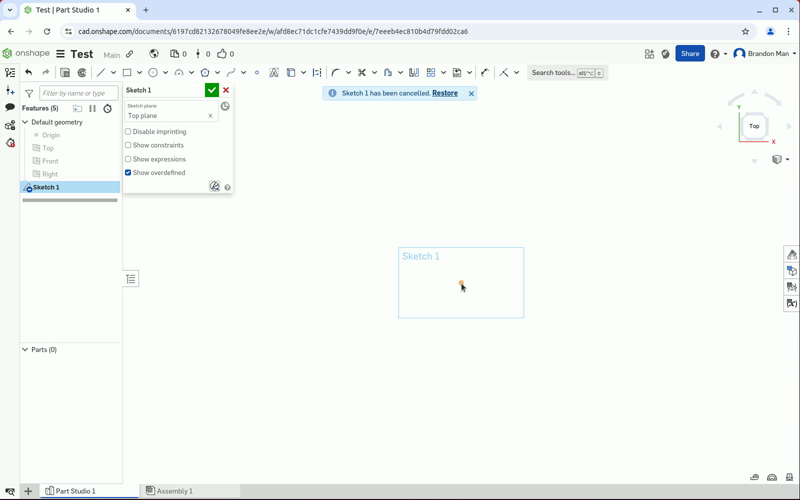
scroll(6)
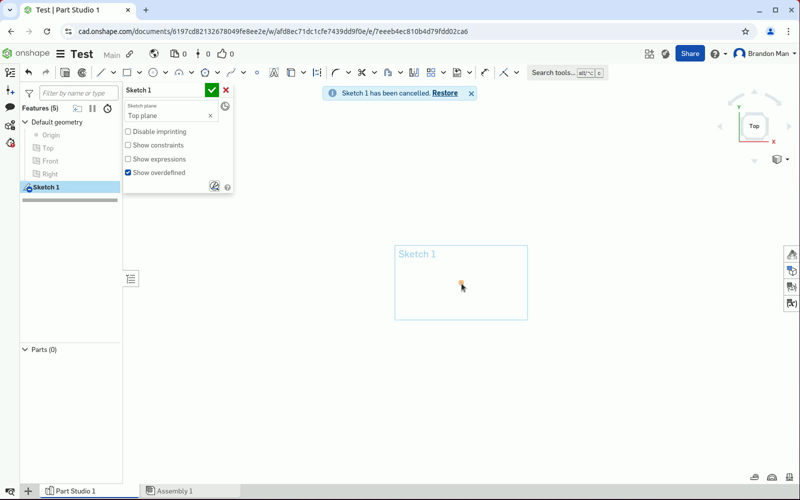
scroll(6)
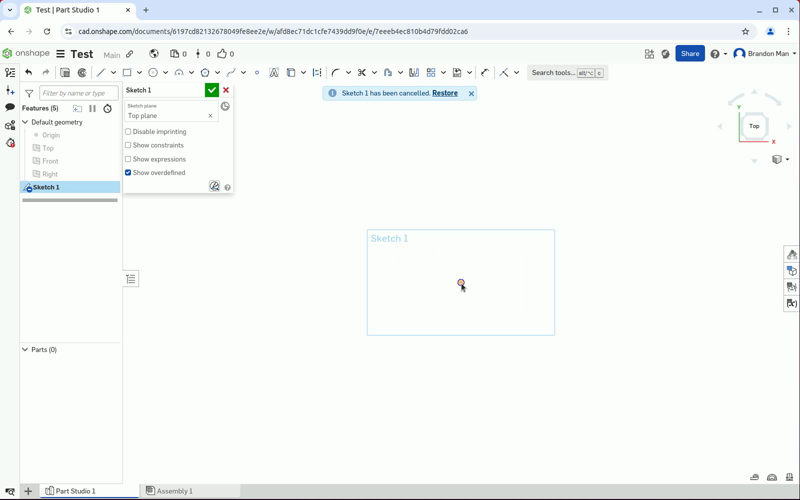
scroll(6)
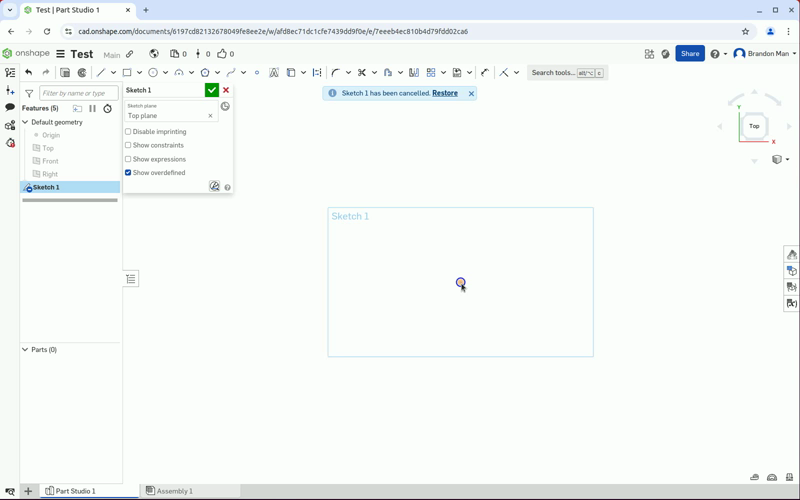
scroll(6)
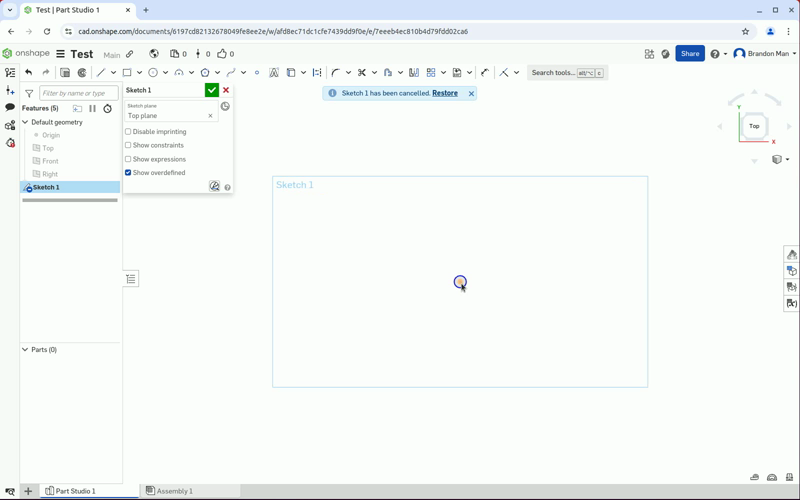
scroll(6)
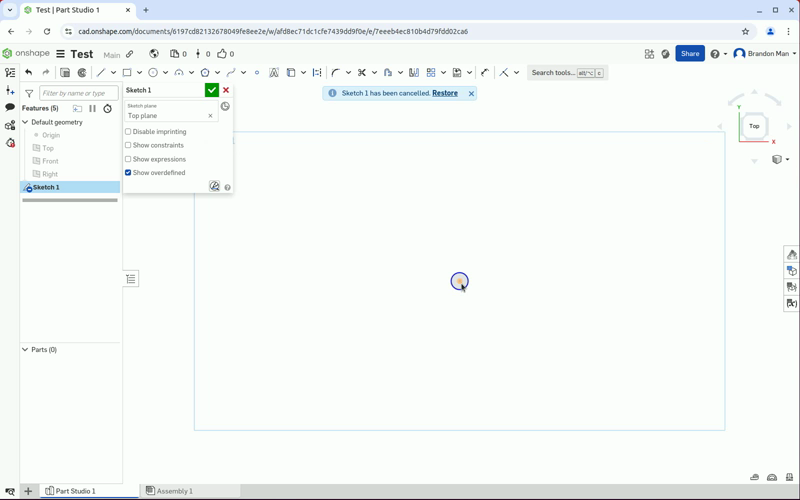
scroll(6)
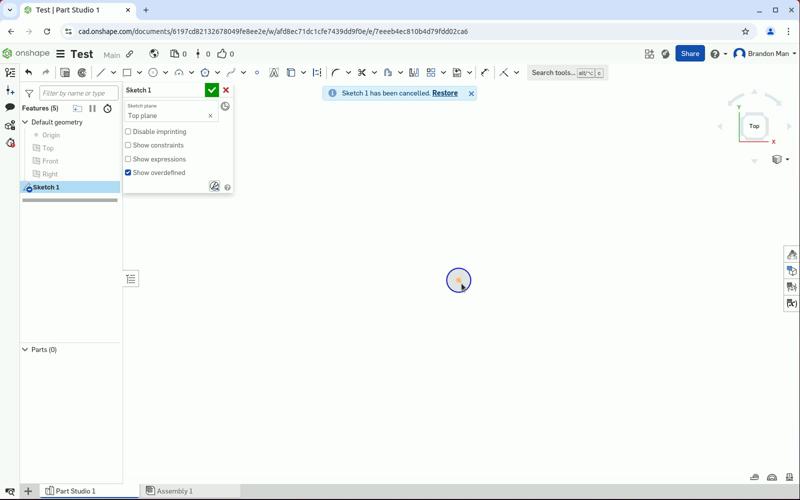
scroll(6)
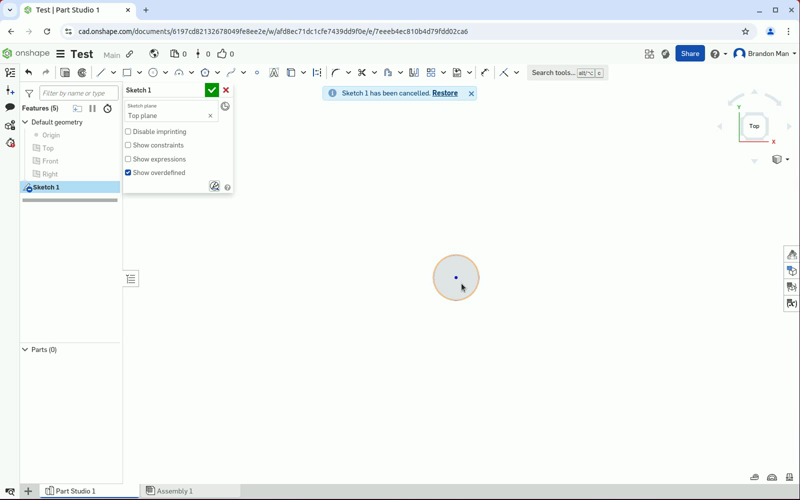
click(461, 283)
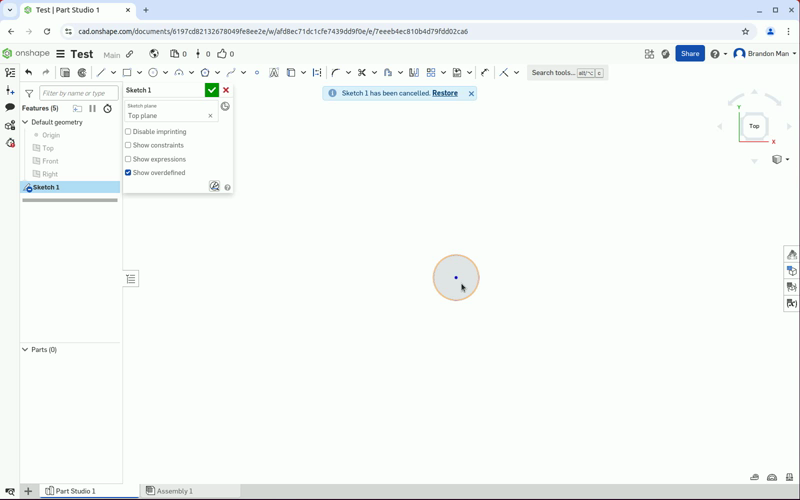
scroll(-6)
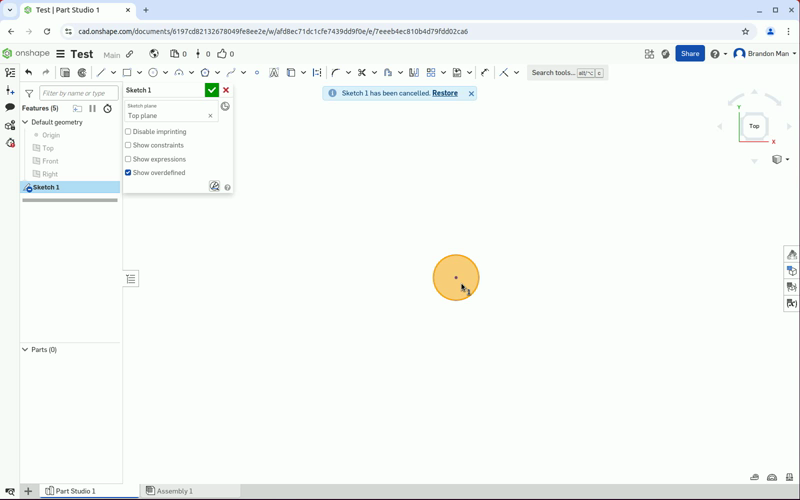
scroll(-6)
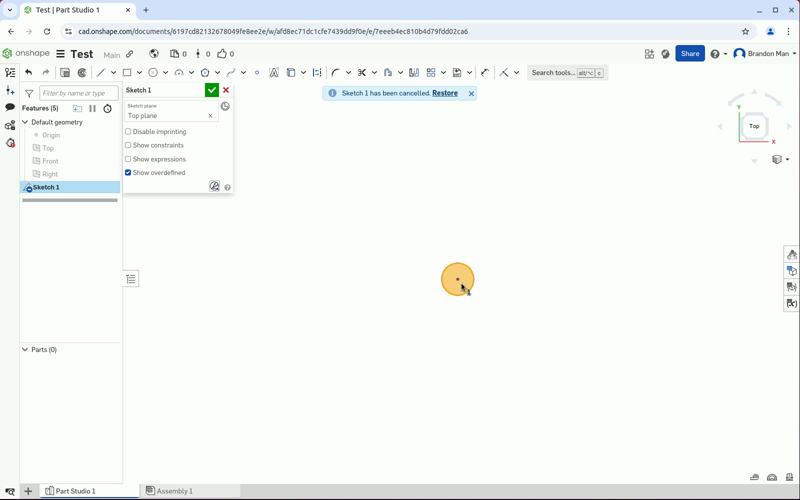
scroll(-6)
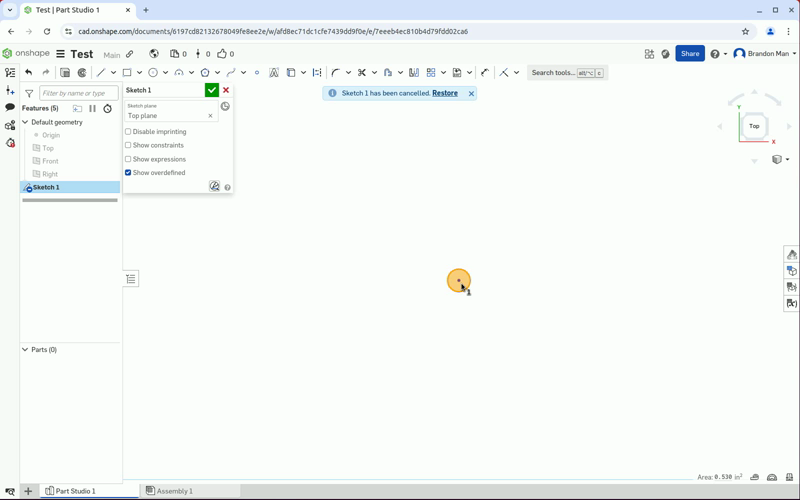
scroll(-6)
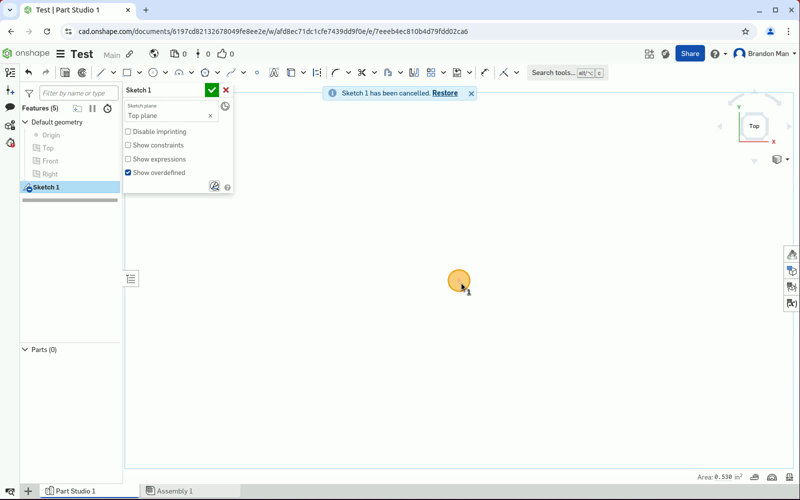
scroll(-6)
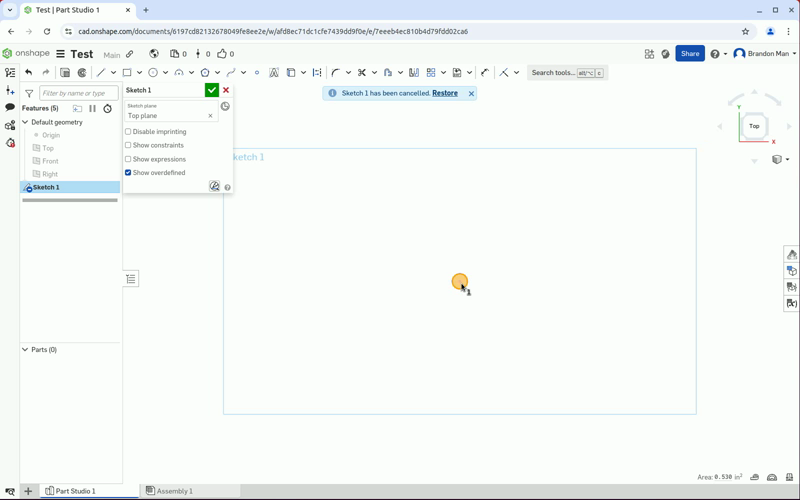
scroll(-6)
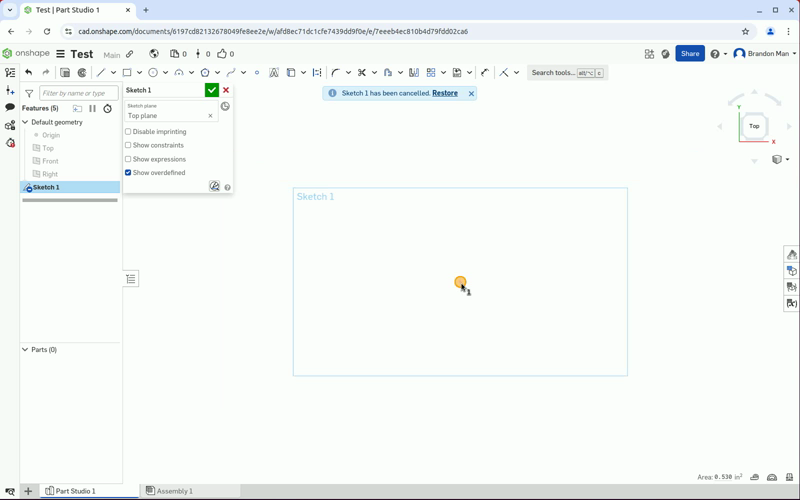
scroll(-6)
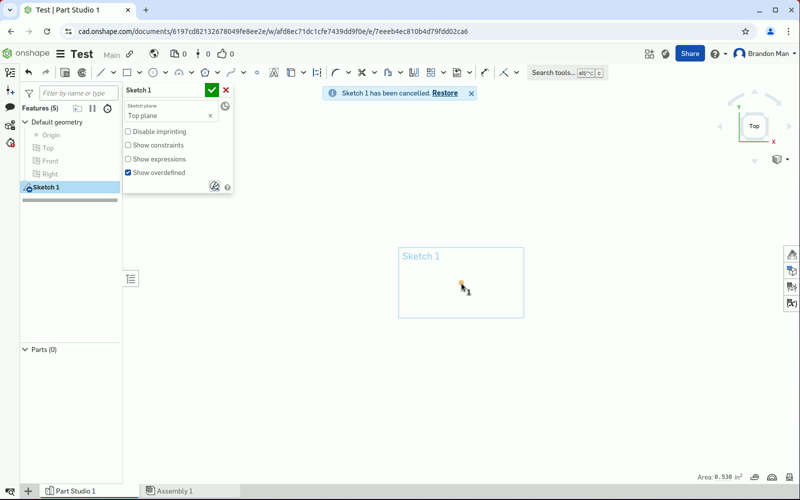
mouse_move(73, 352)
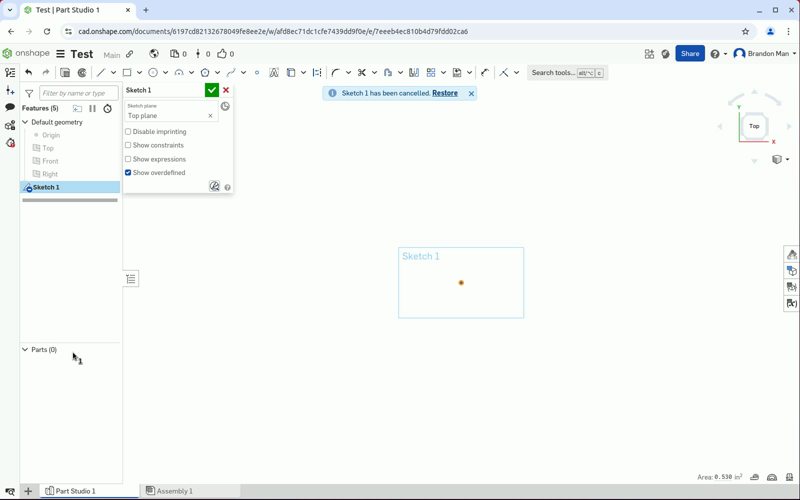
key(shift+y)
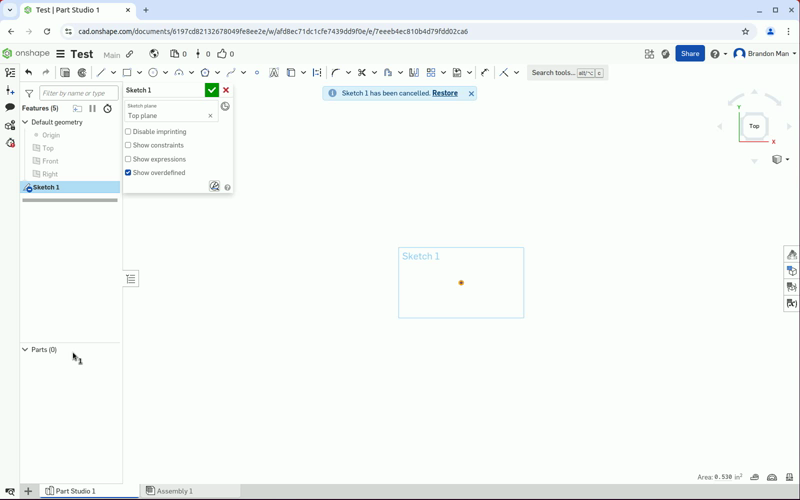
key(shift+e)
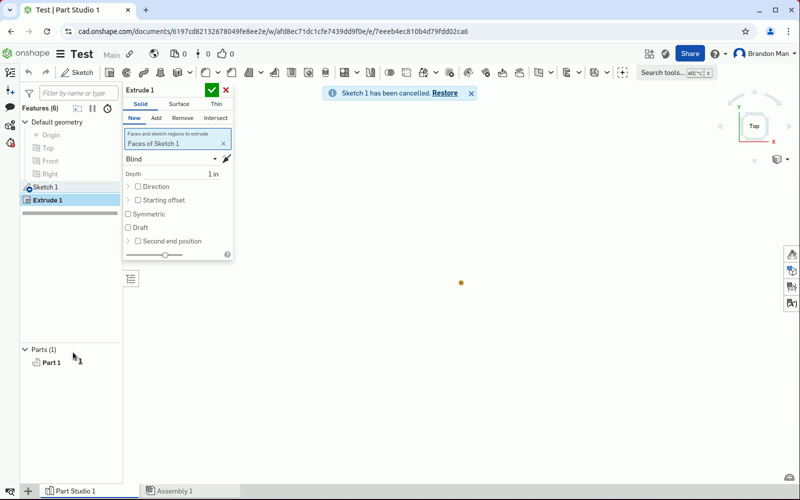
mouse_move(143, 106)
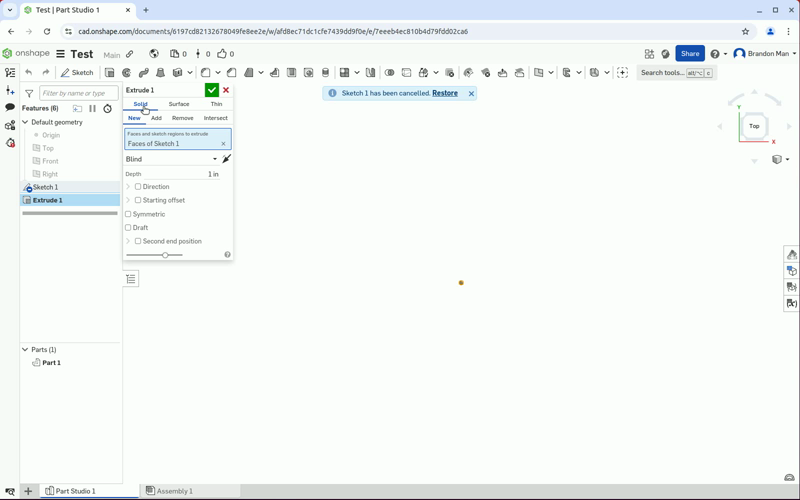
click(143, 106)
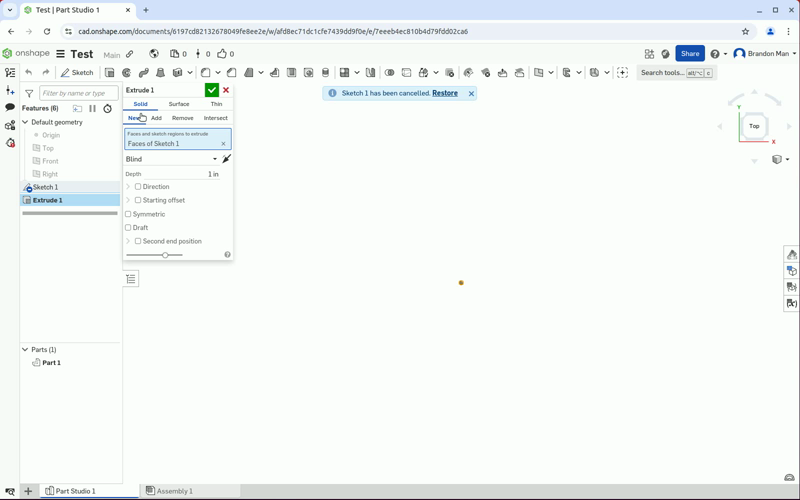
mouse_move(137, 120)
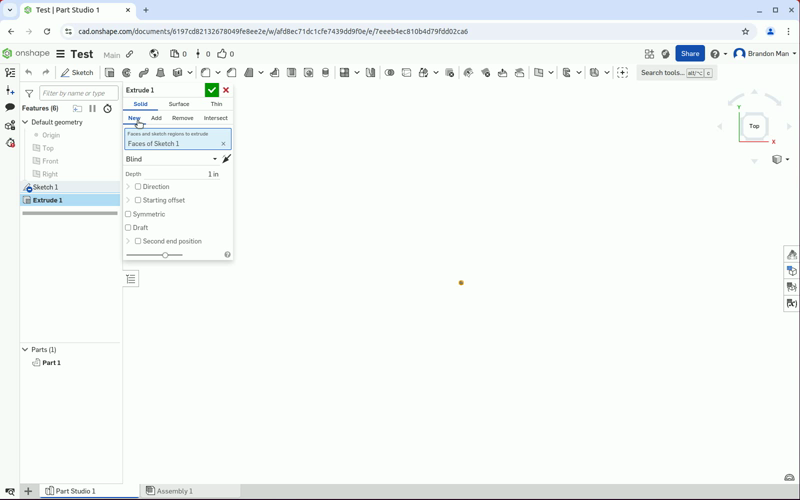
click(137, 120)
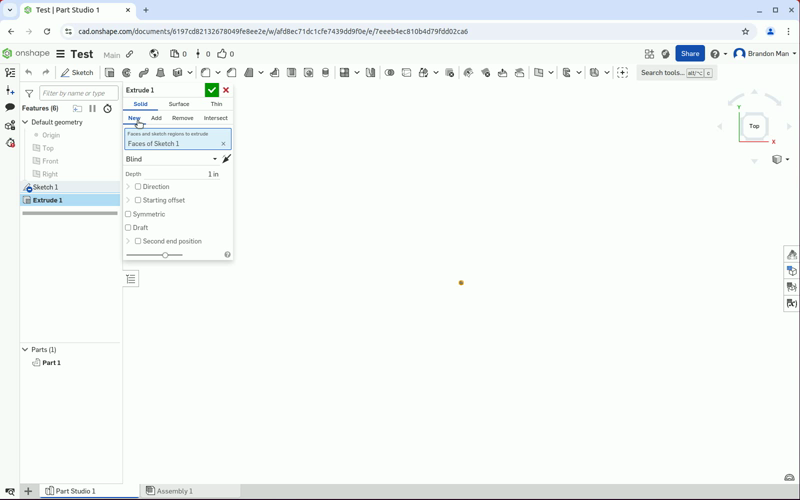
key(tab, 4)
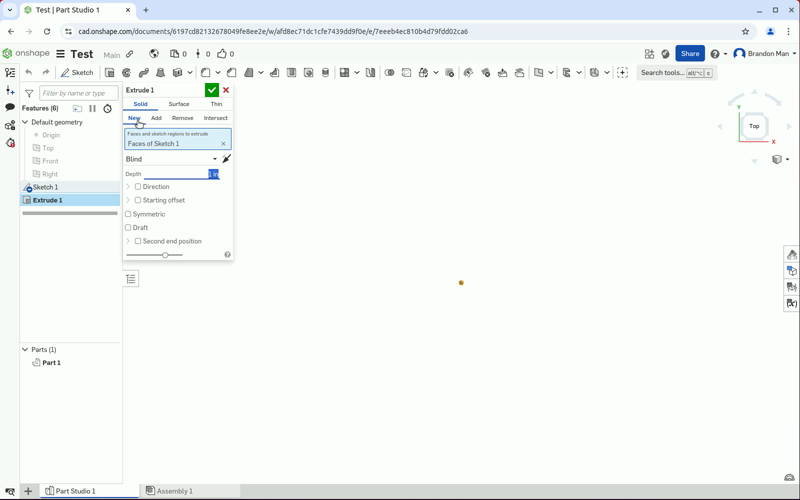
text(-19.979)
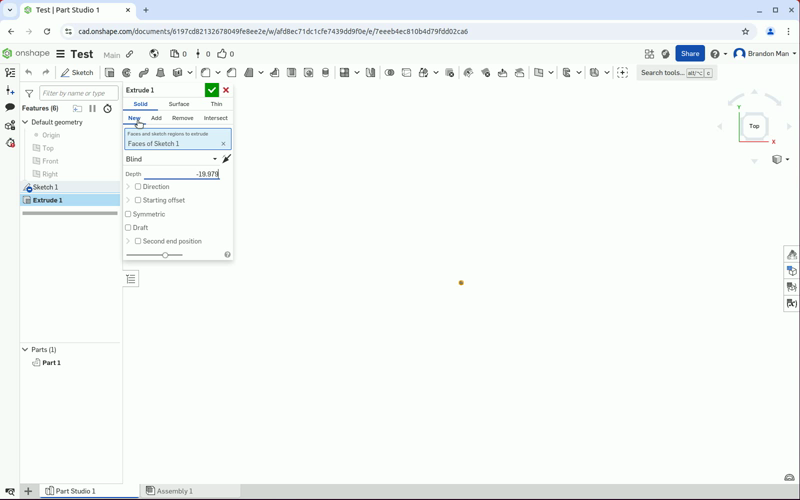
key(enter)
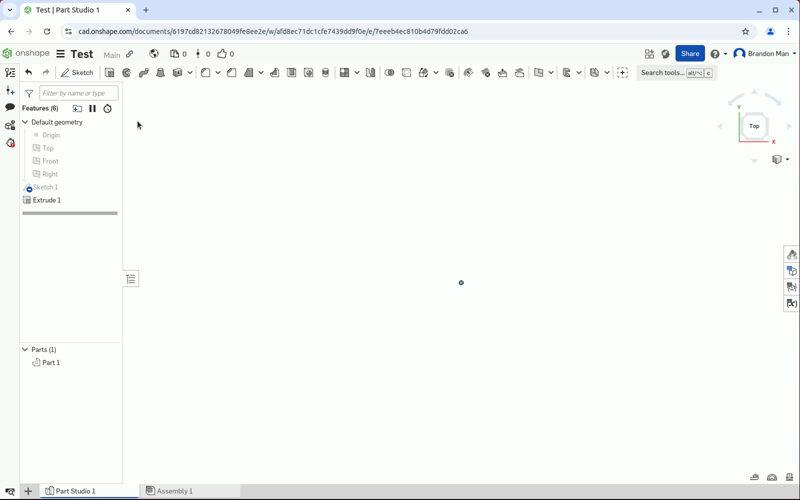
key(shift+h)
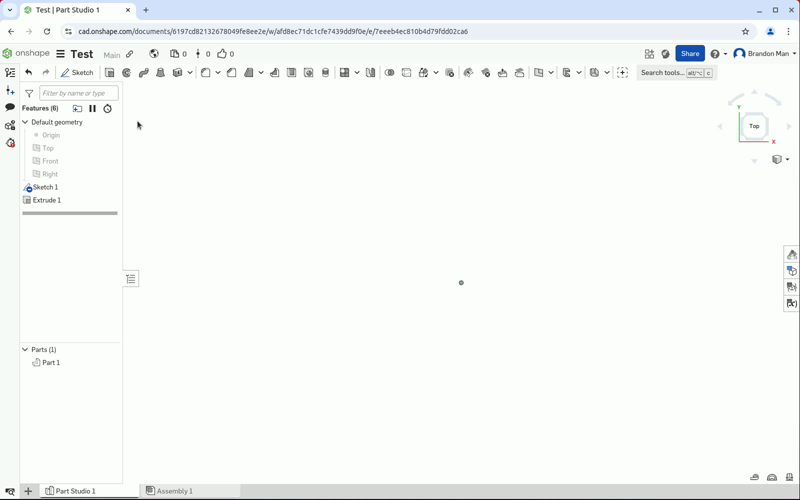
key(shift+h)
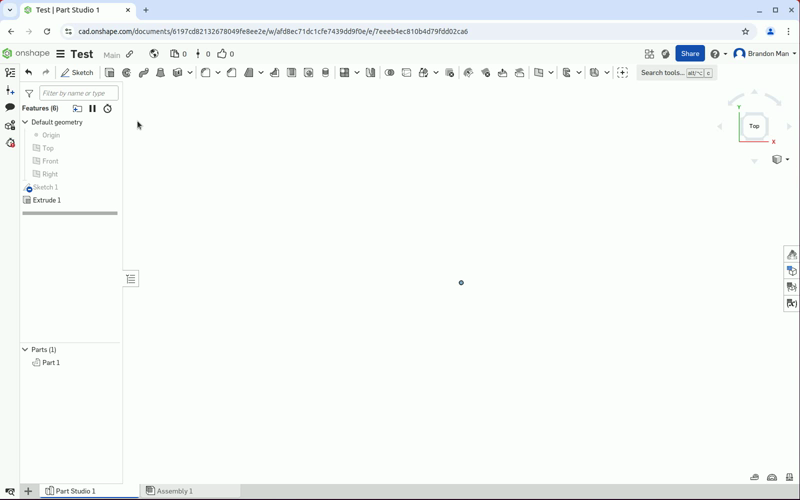
mouse_move(73, 189)
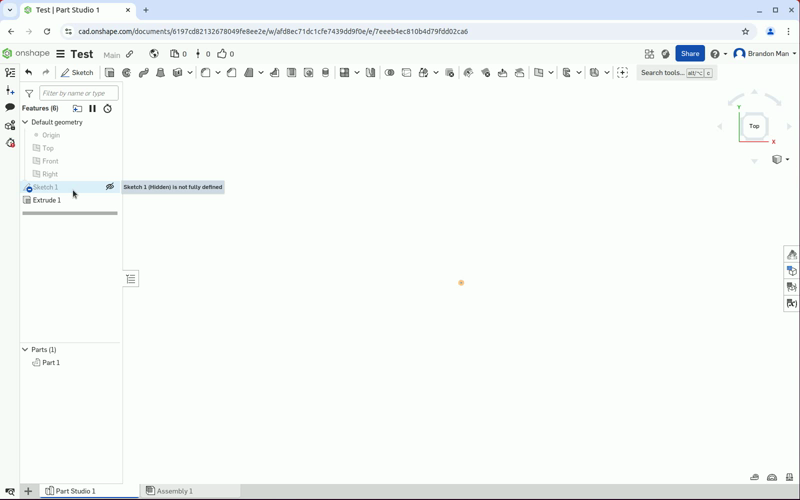
click(73, 189)
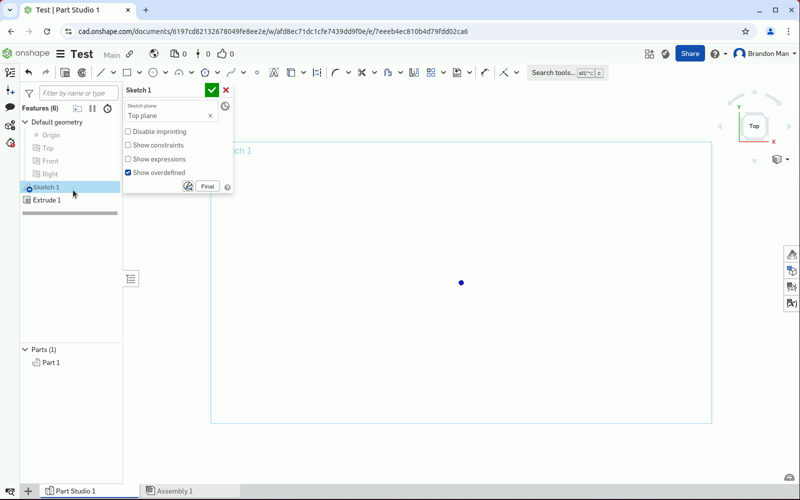
mouse_move(229, 92)
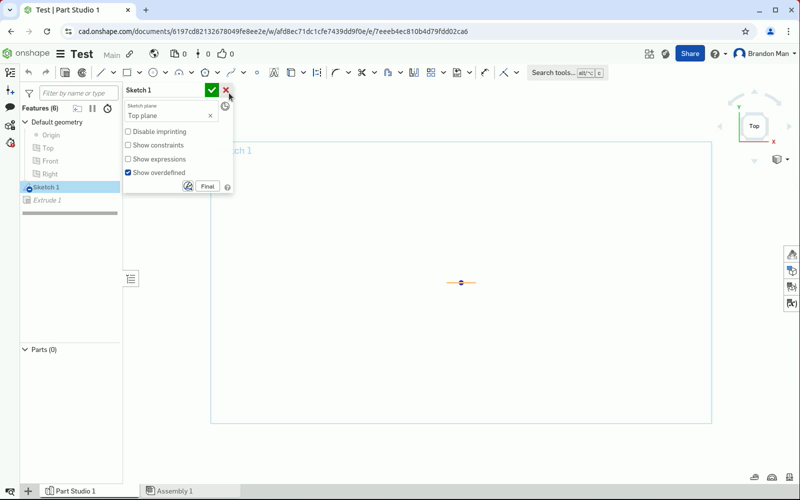
click(229, 92)
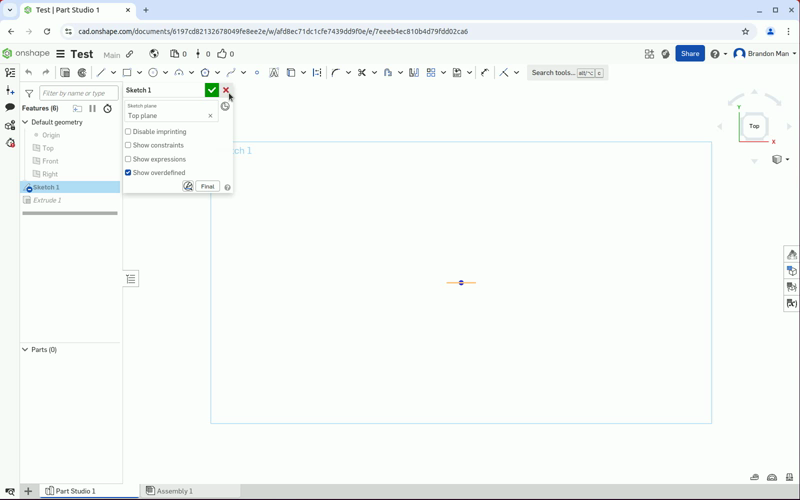
key(shift+s)
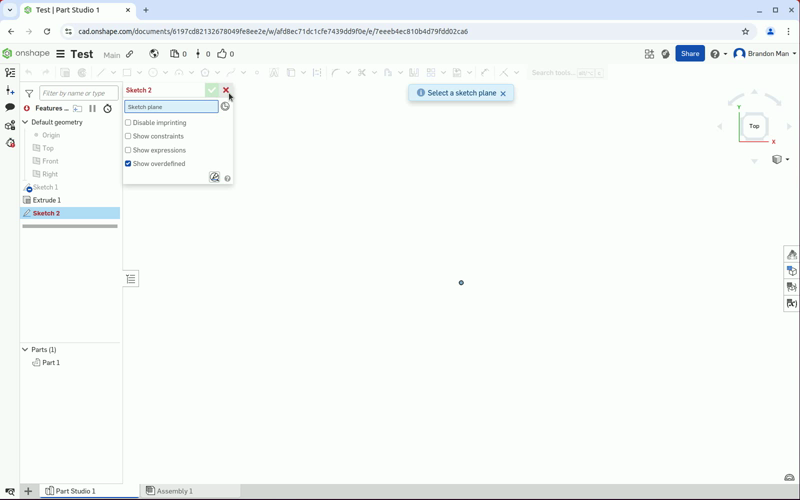
mouse_move(73, 150)
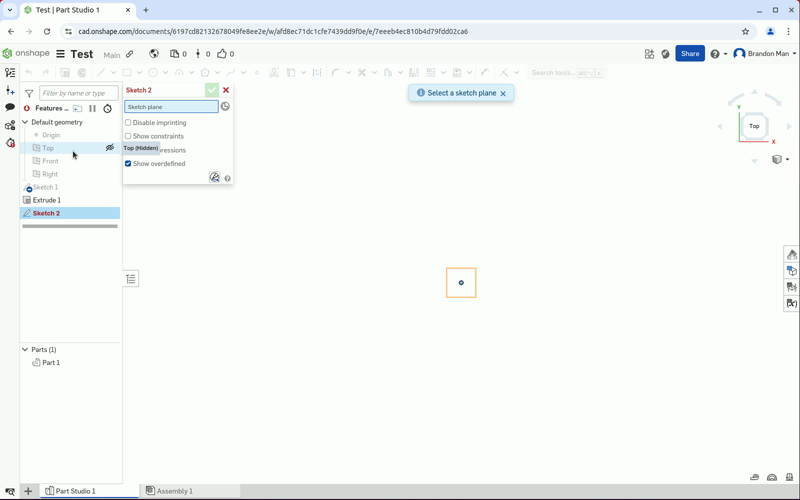
click(73, 150)
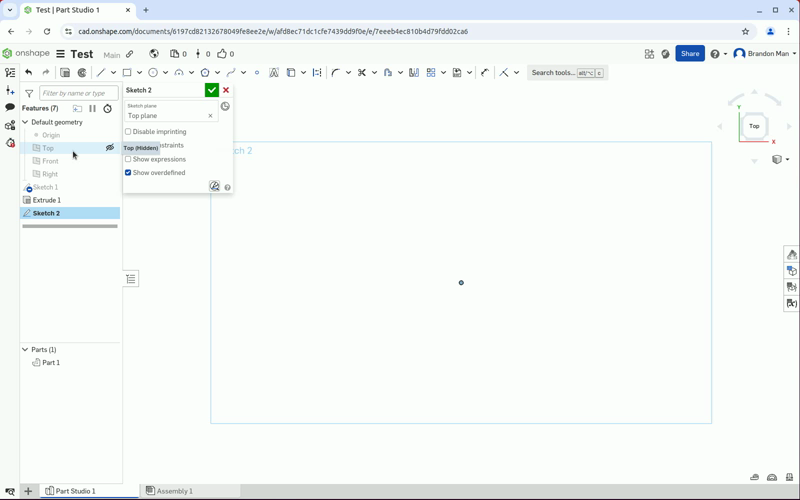
mouse_move(73, 352)
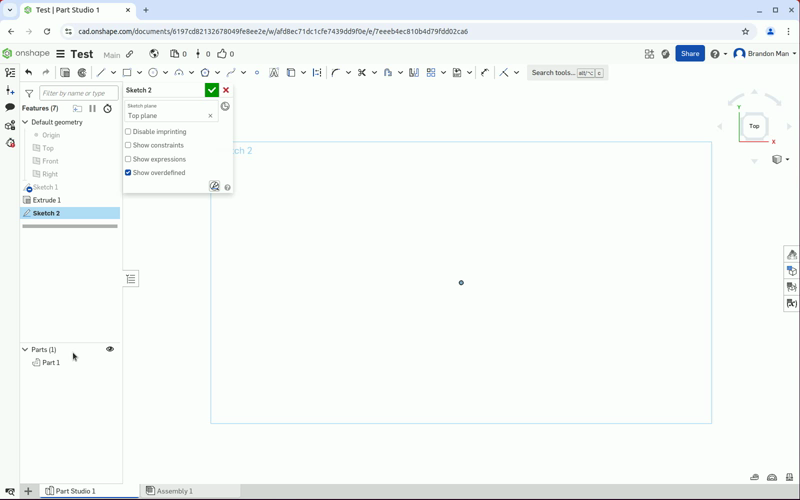
key(y)
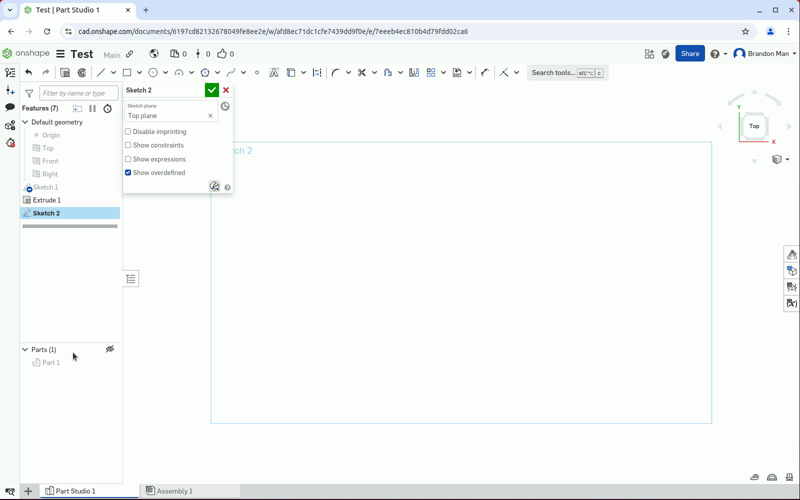
key(c)
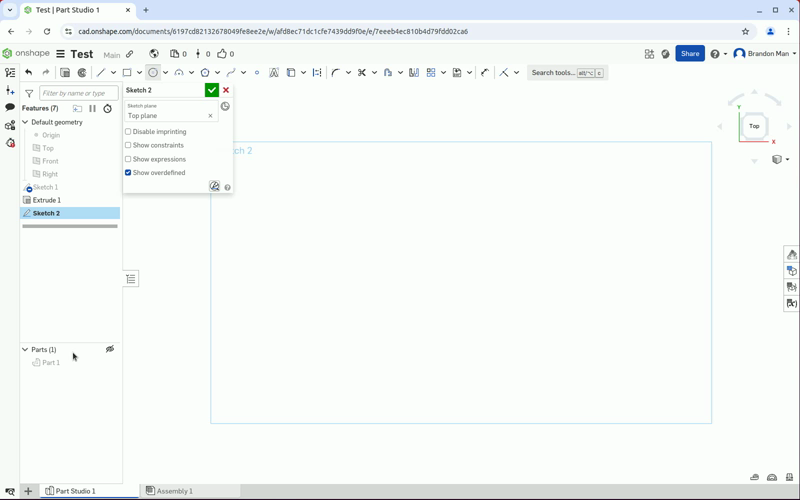
key_down(shift)
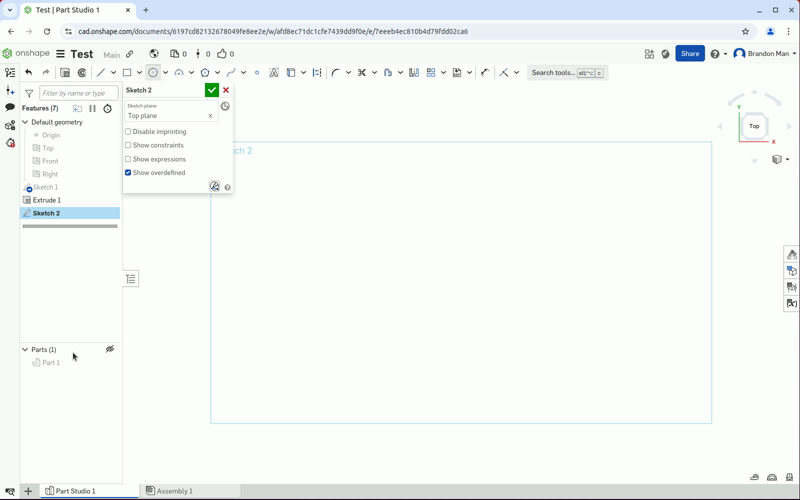
mouse_move(350, 282)
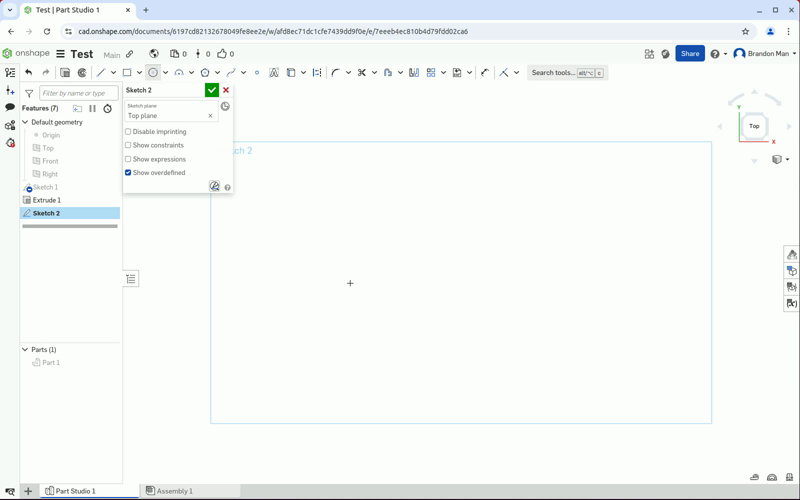
click(350, 282)
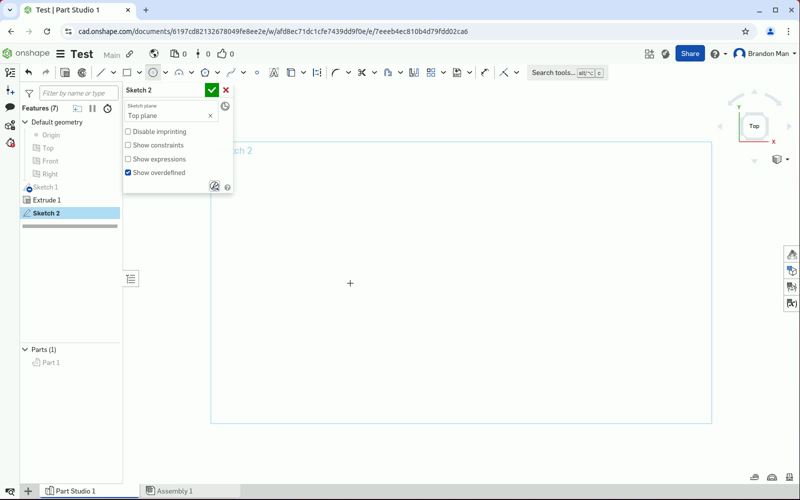
key_up(shift)
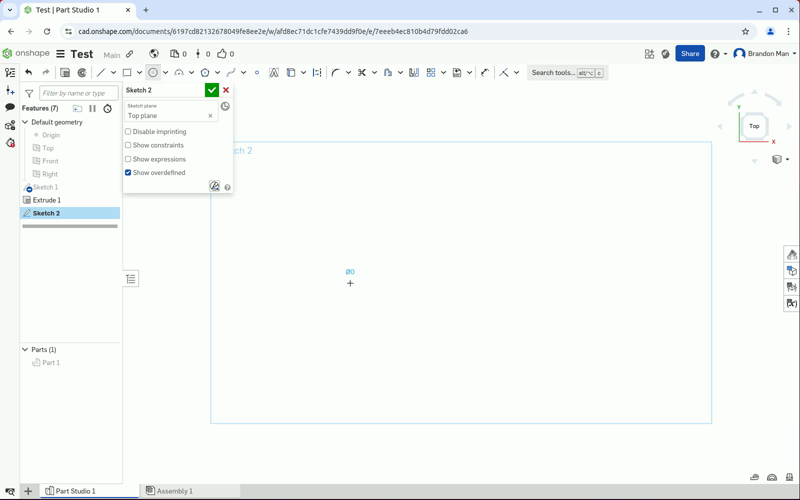
mouse_move(351, 282)
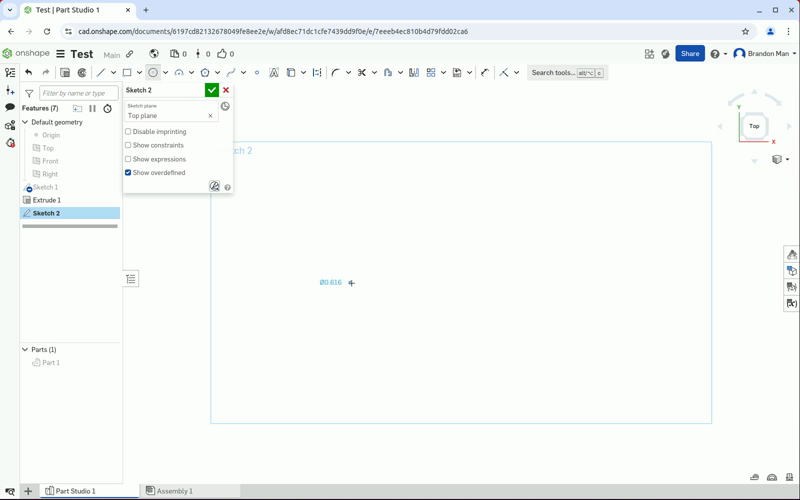
scroll(6)
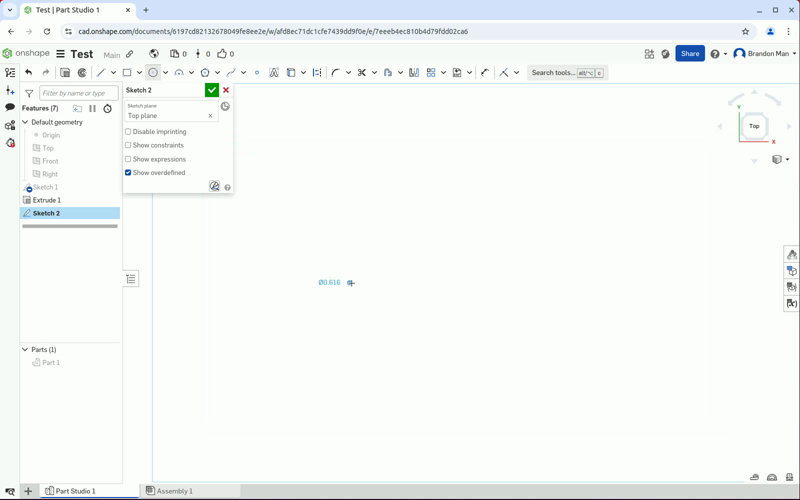
scroll(6)
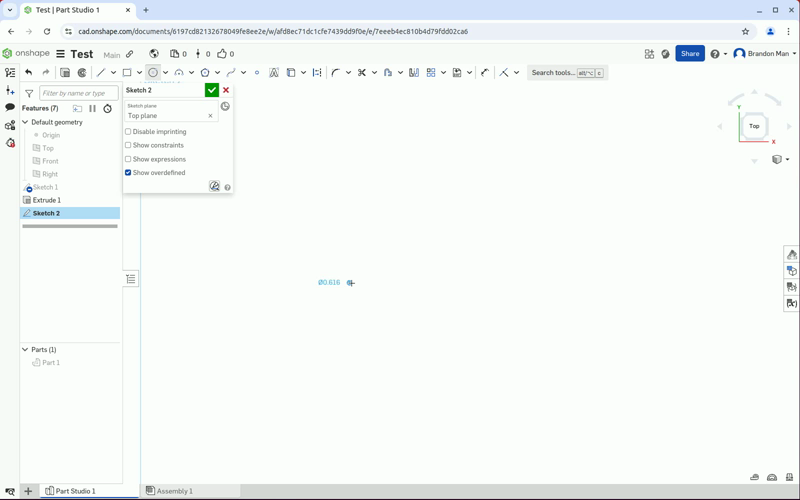
scroll(6)
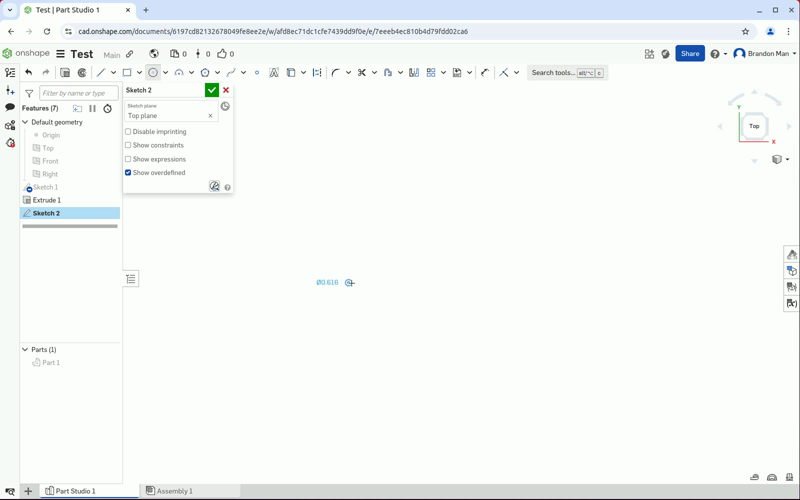
scroll(6)
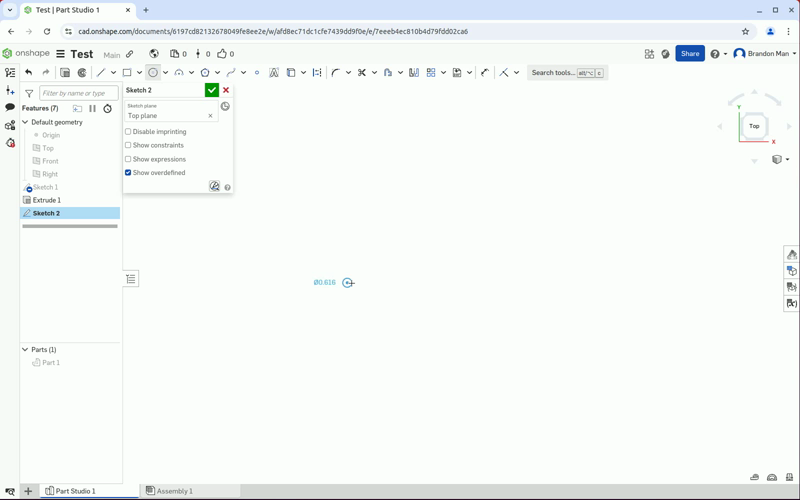
scroll(6)
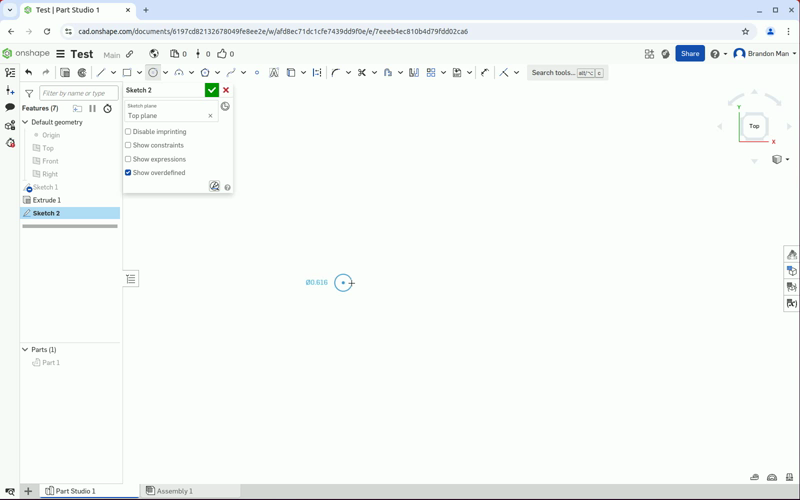
scroll(6)
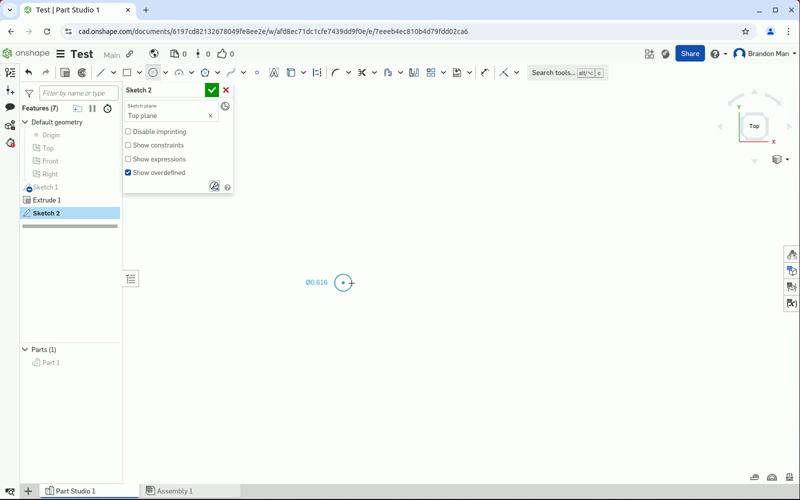
scroll(6)
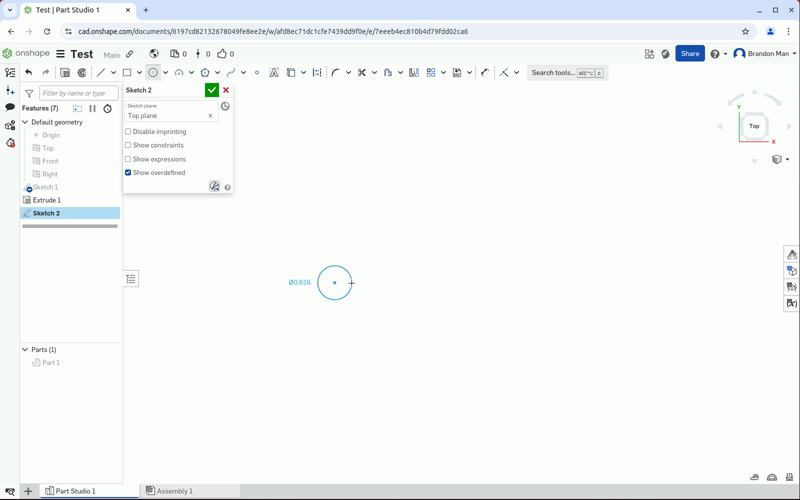
click(351, 282)
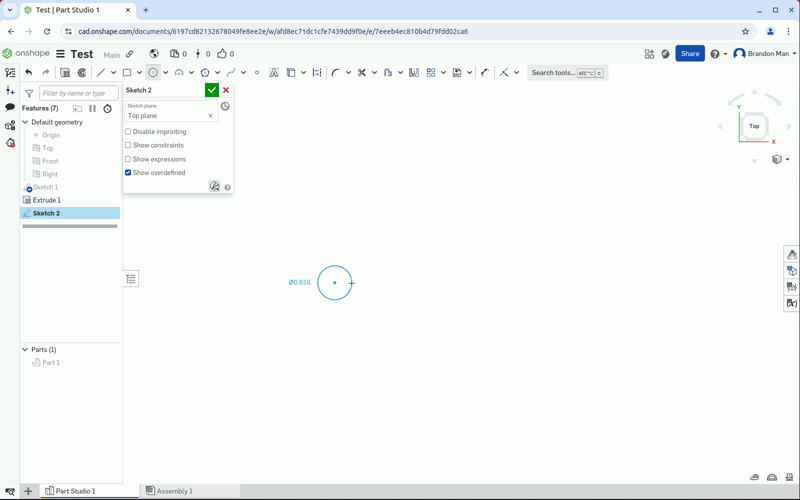
scroll(-6)
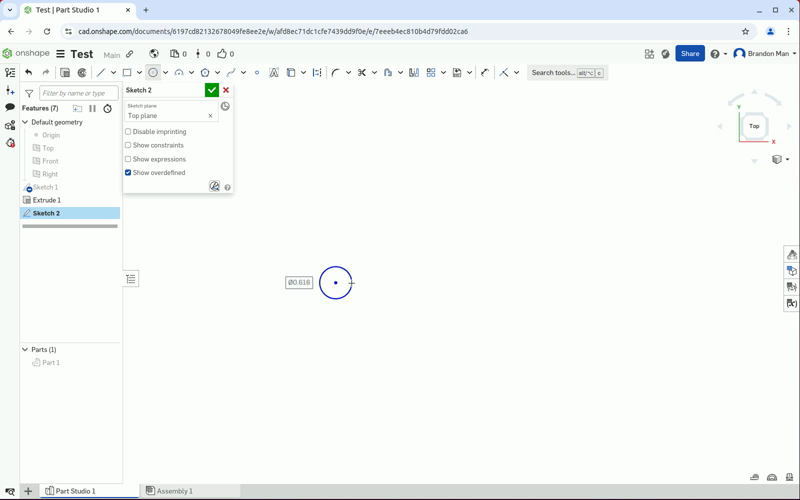
scroll(-6)
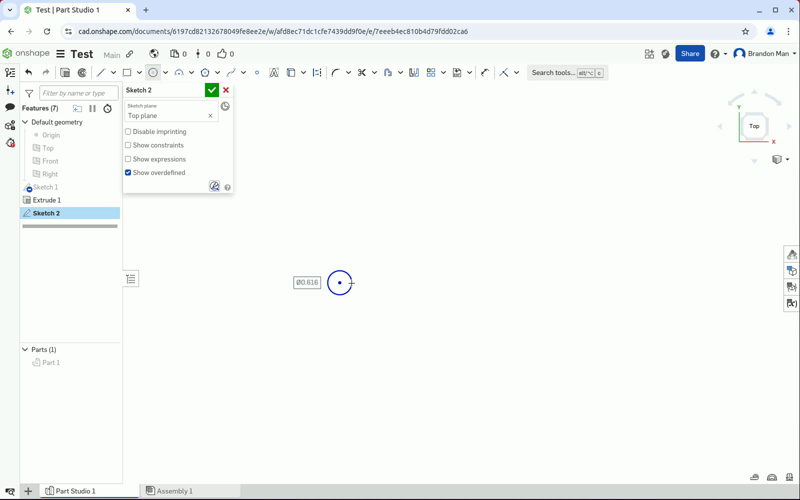
scroll(-6)
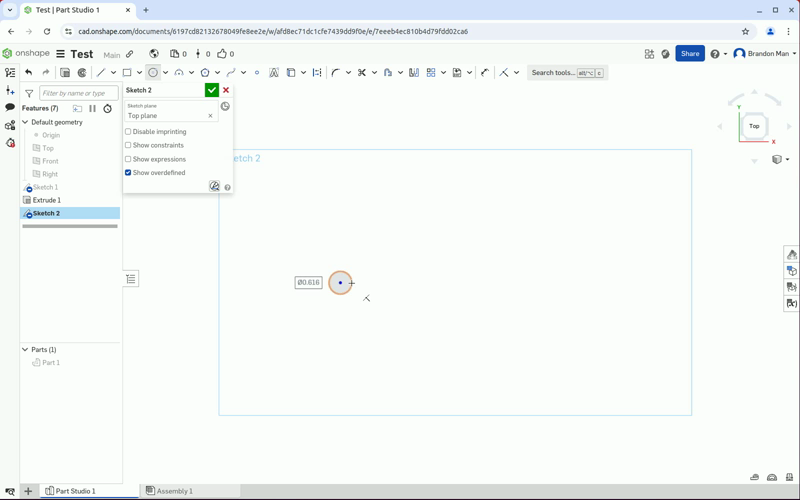
scroll(-6)
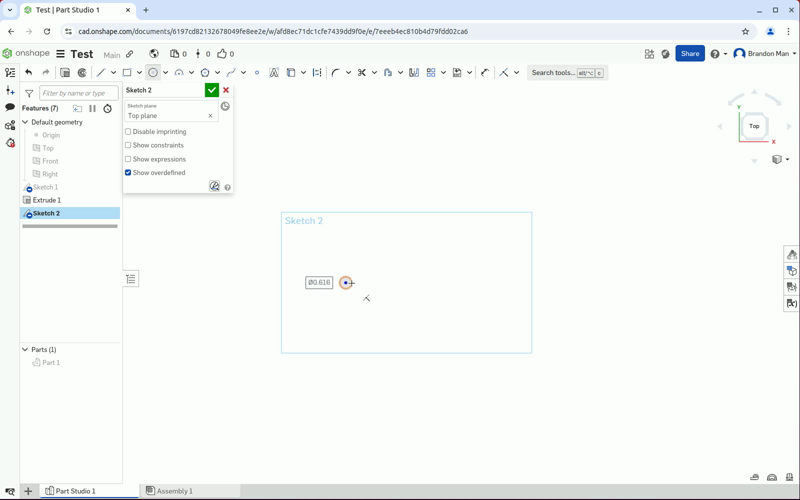
scroll(-6)
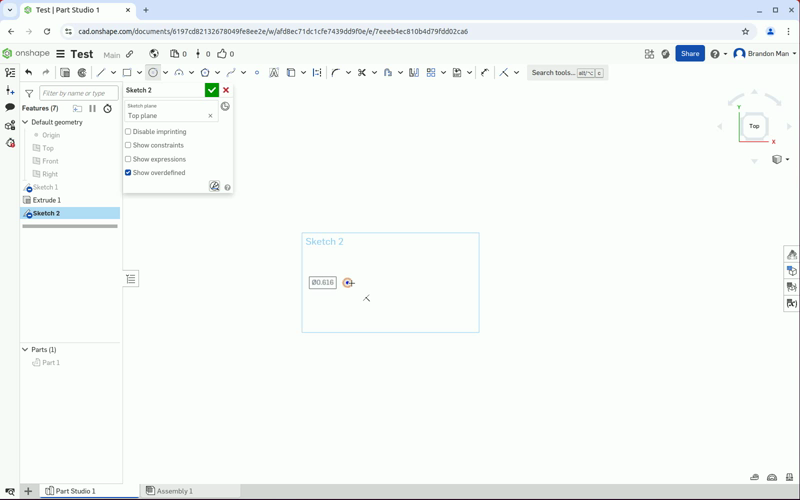
scroll(-6)
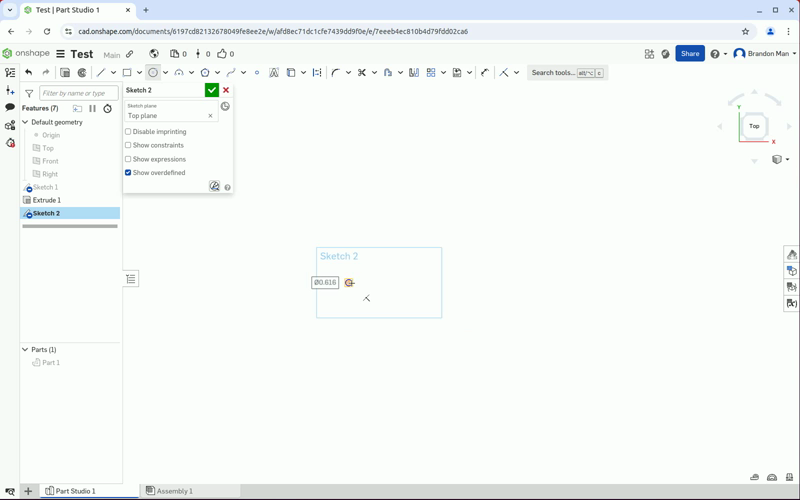
scroll(-6)
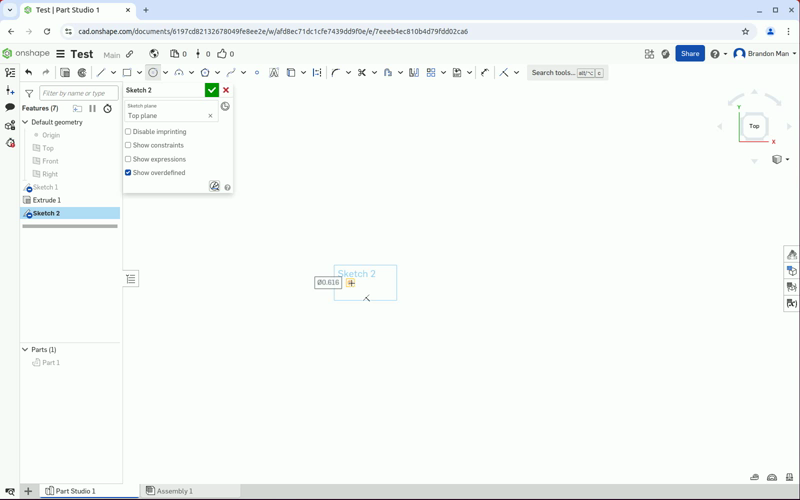
key(esc)
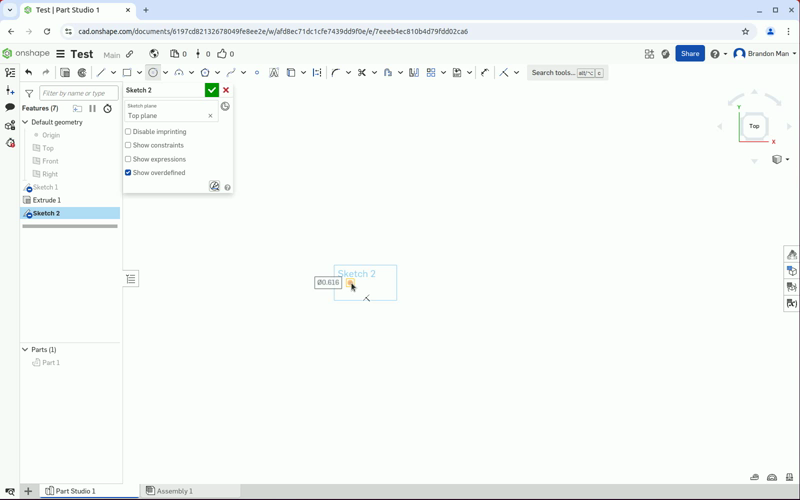
mouse_move(350, 284)
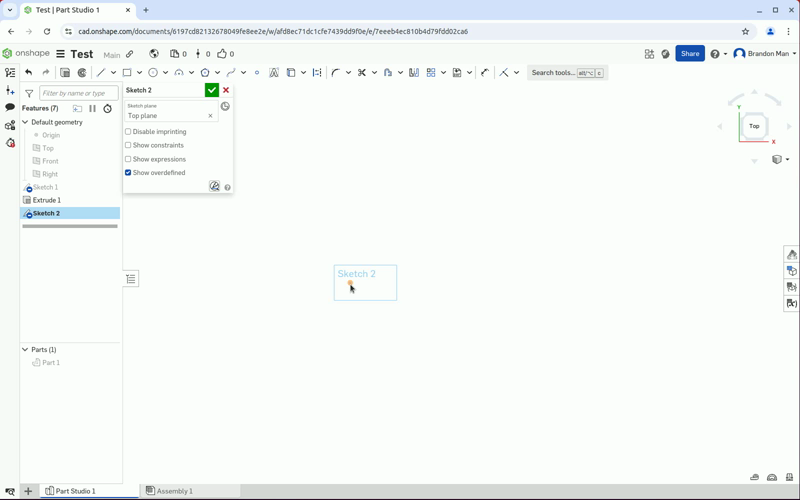
scroll(6)
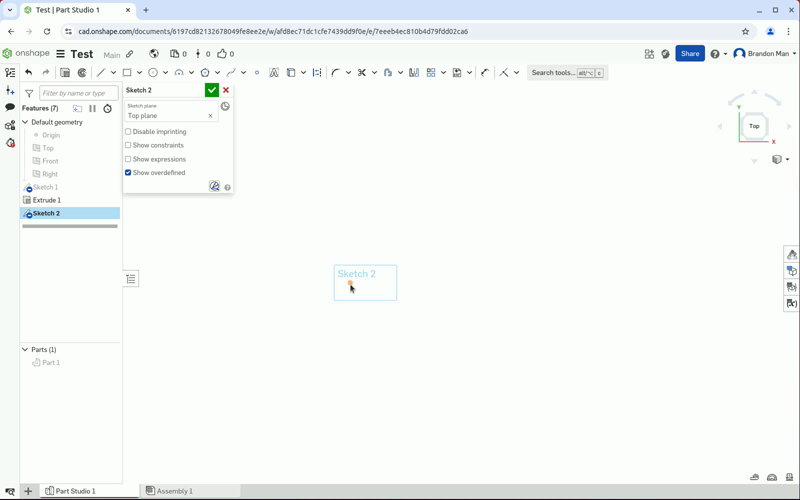
scroll(6)
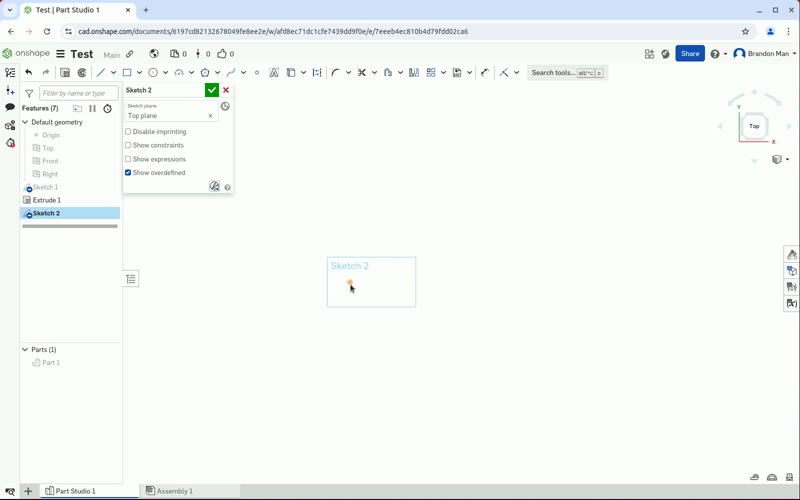
scroll(6)
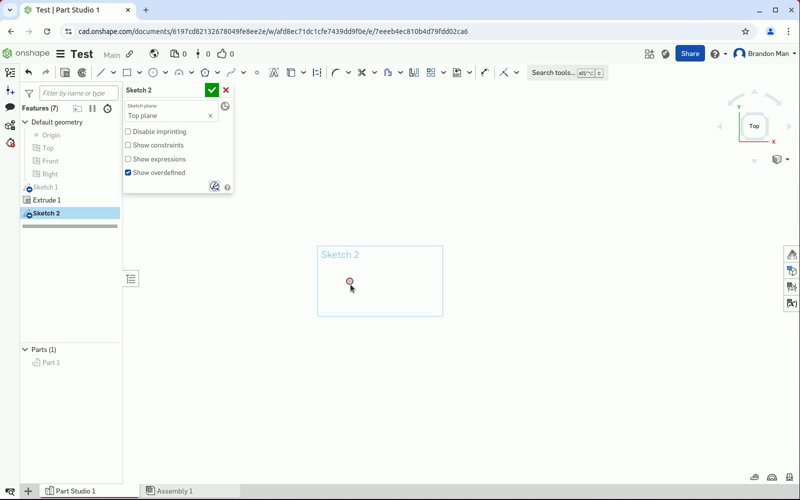
scroll(6)
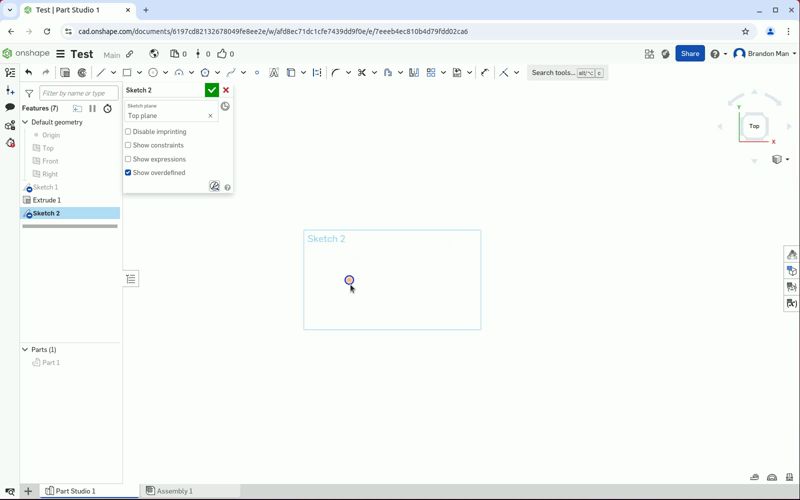
scroll(6)
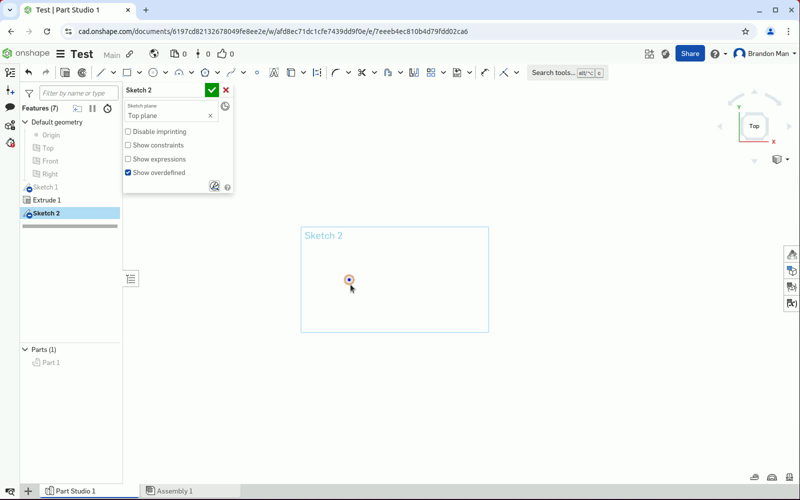
scroll(6)
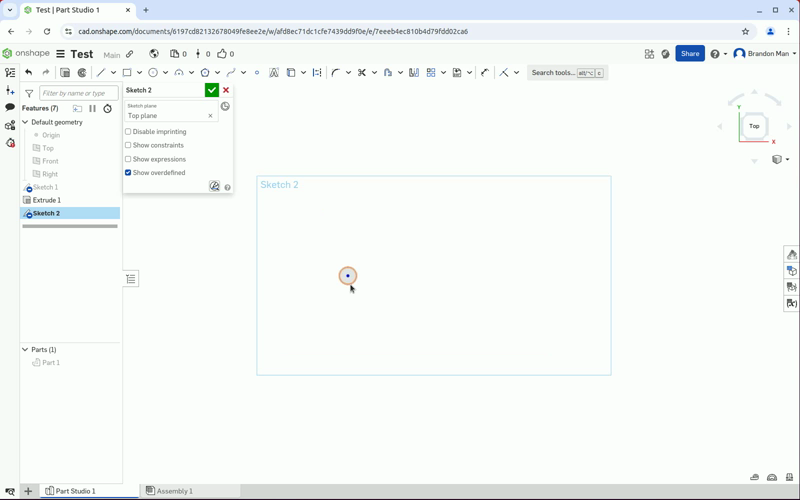
scroll(6)
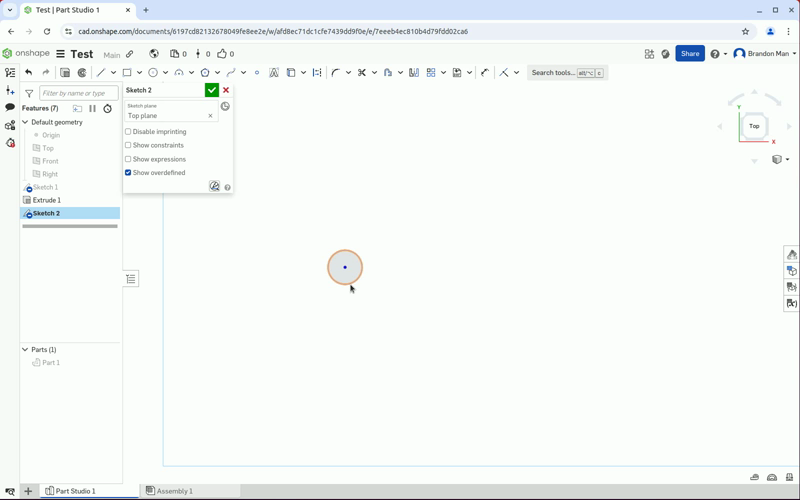
click(350, 284)
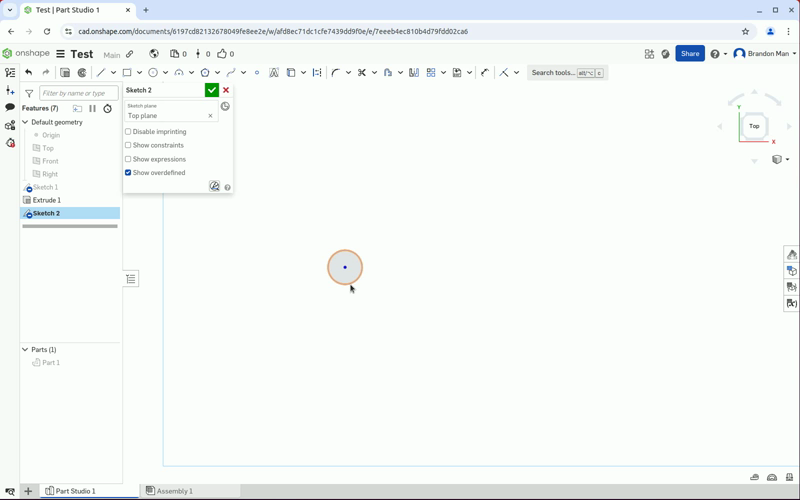
scroll(-6)
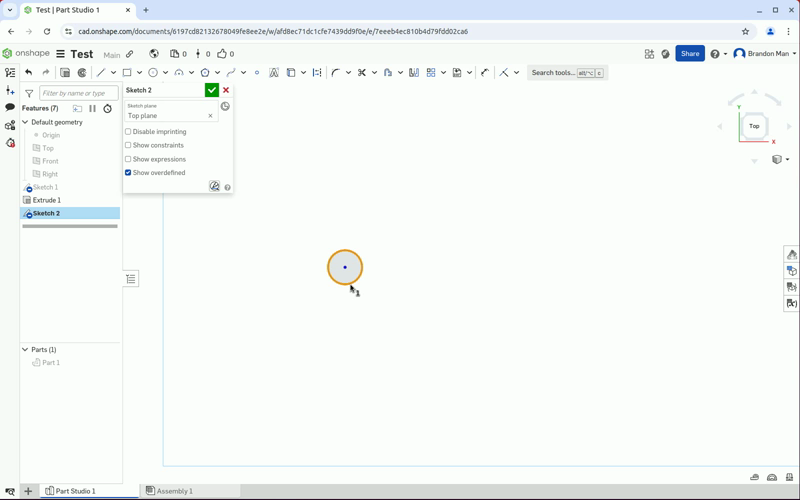
scroll(-6)
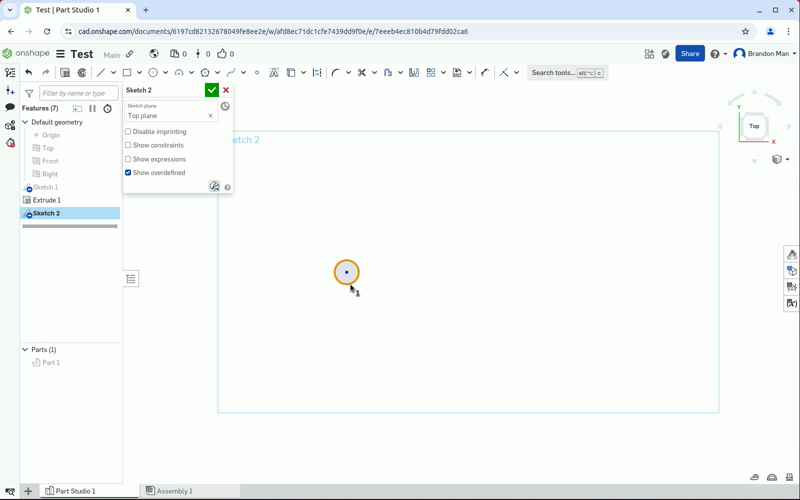
scroll(-6)
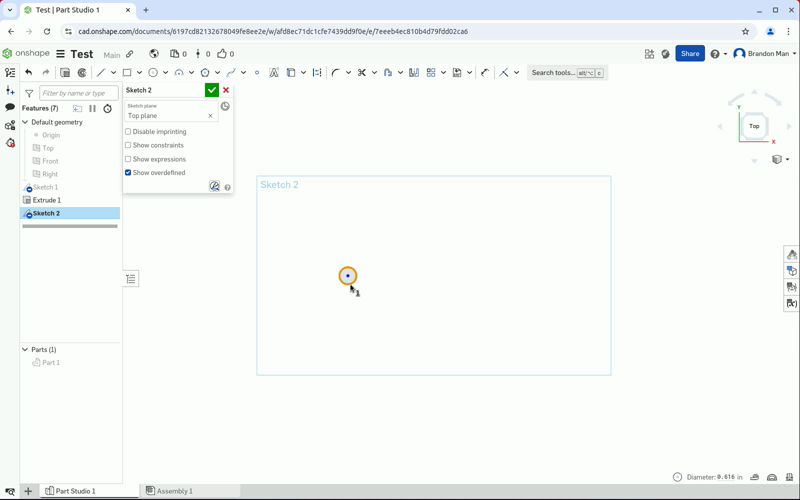
scroll(-6)
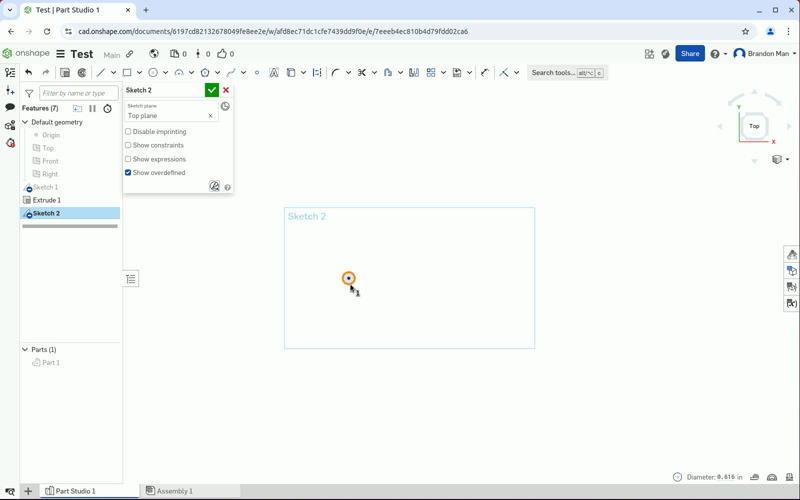
scroll(-6)
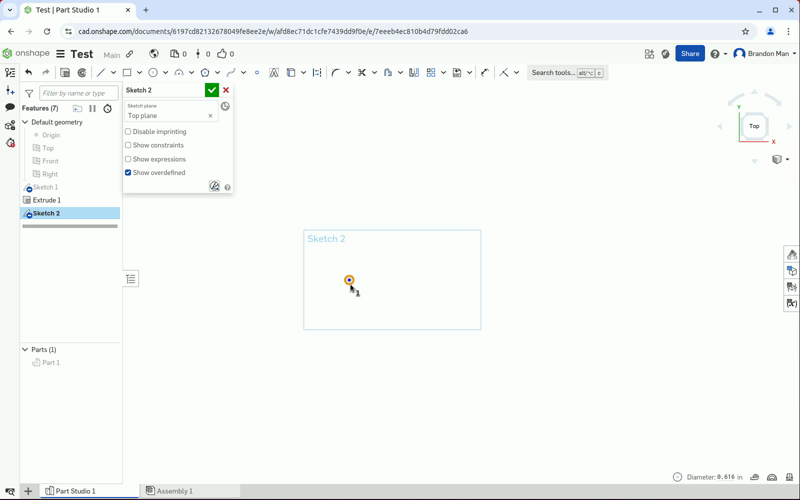
scroll(-6)
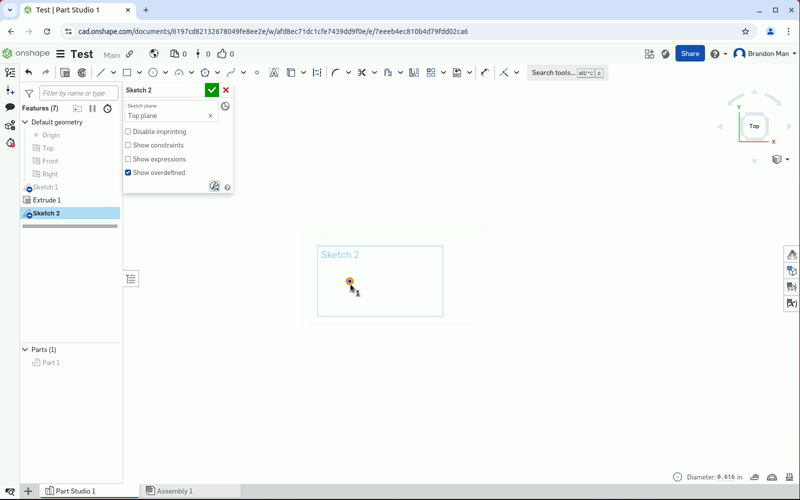
scroll(-6)
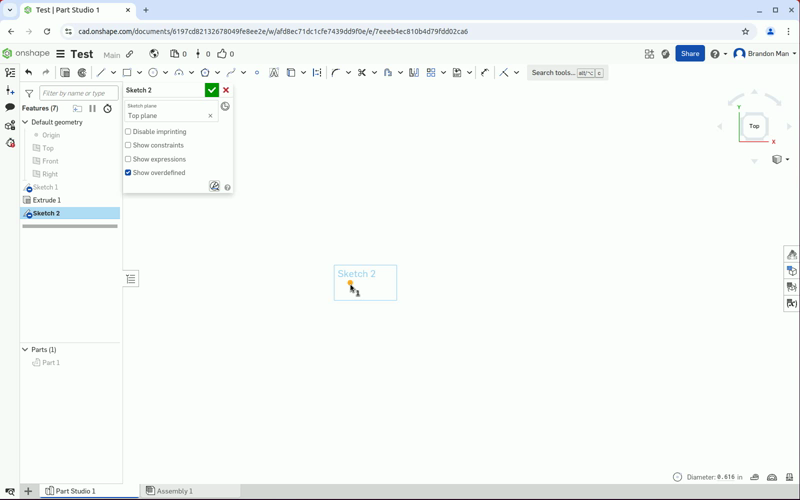
mouse_move(73, 352)
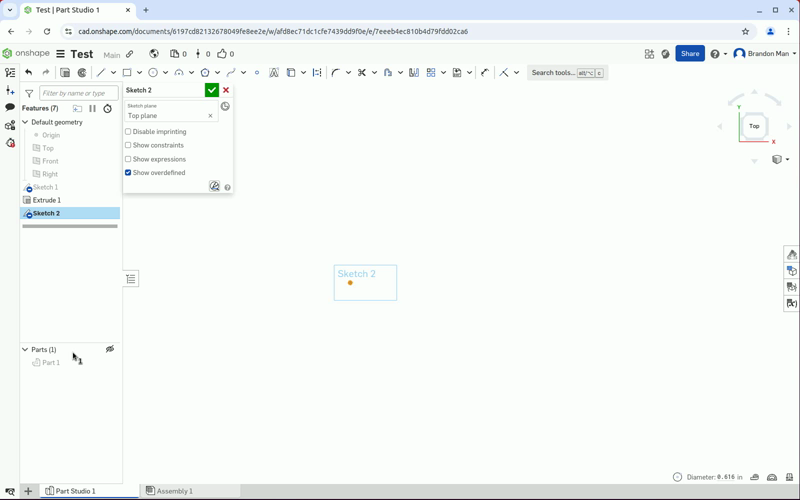
key(shift+y)
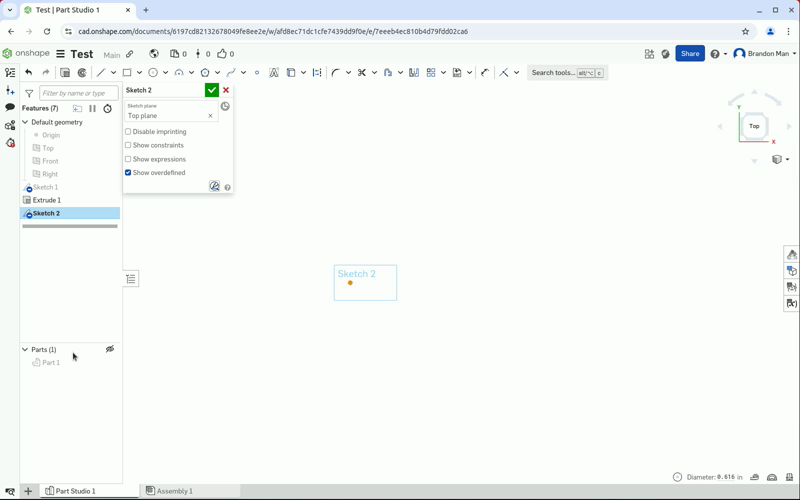
key(shift+e)
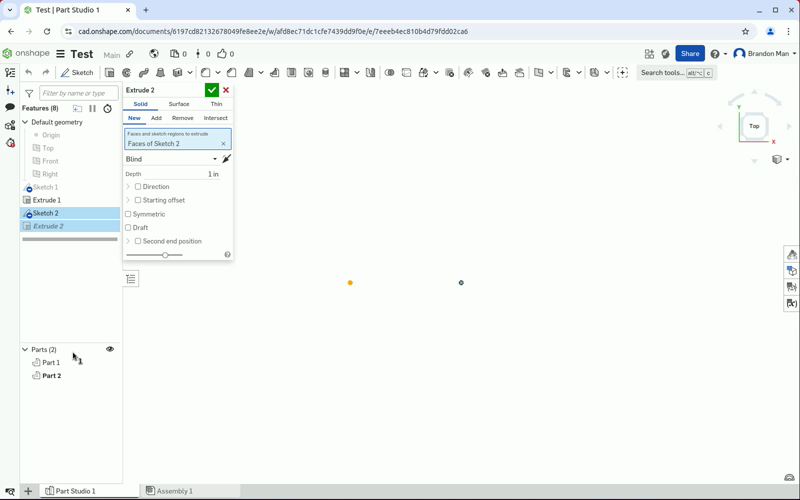
mouse_move(143, 106)
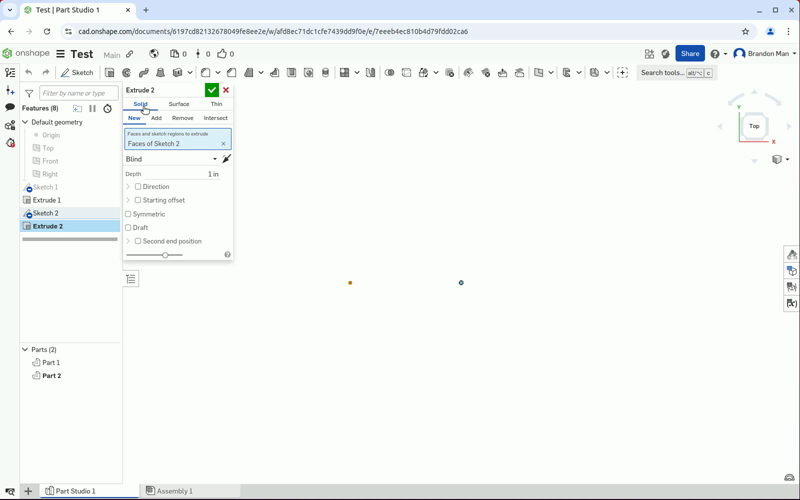
click(143, 106)
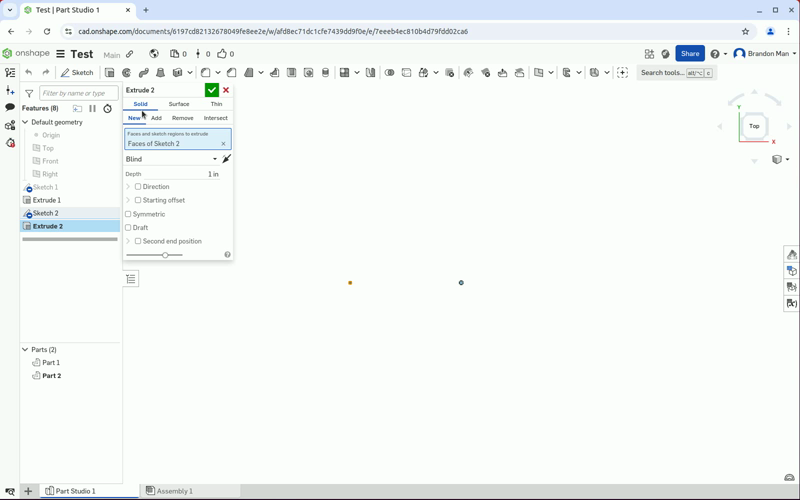
mouse_move(137, 120)
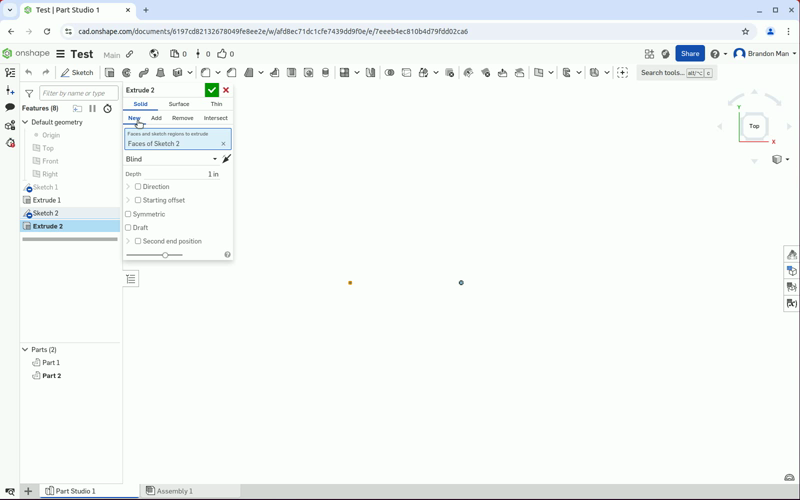
click(137, 120)
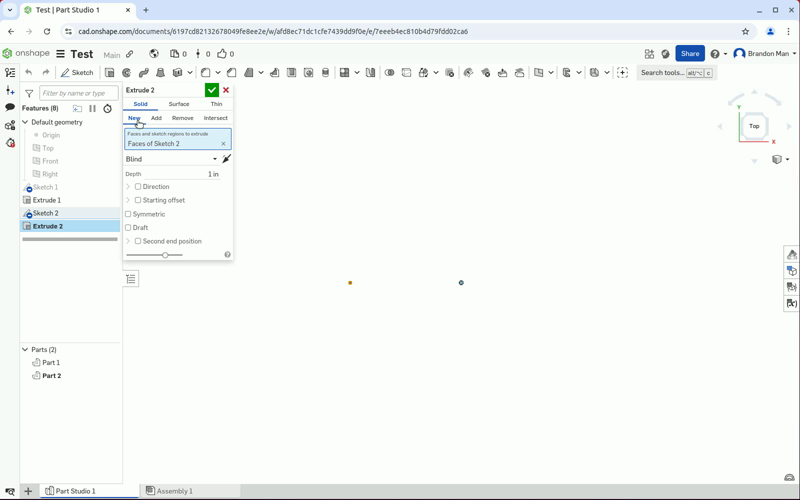
key(tab, 4)
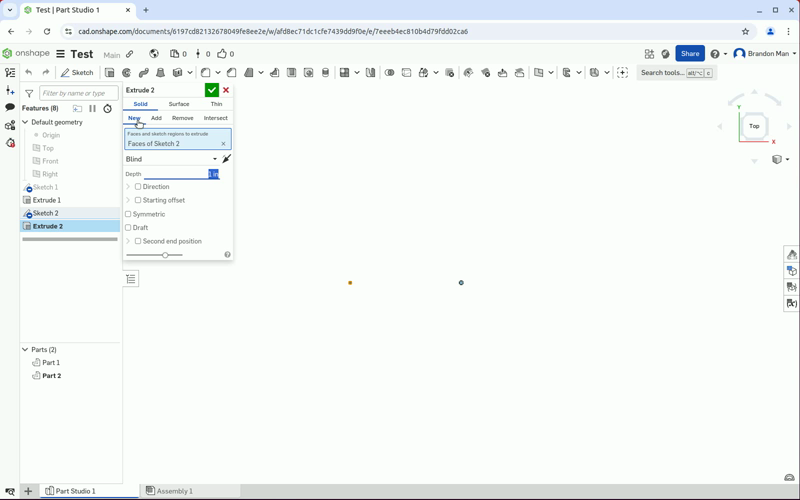
text(-19.979)
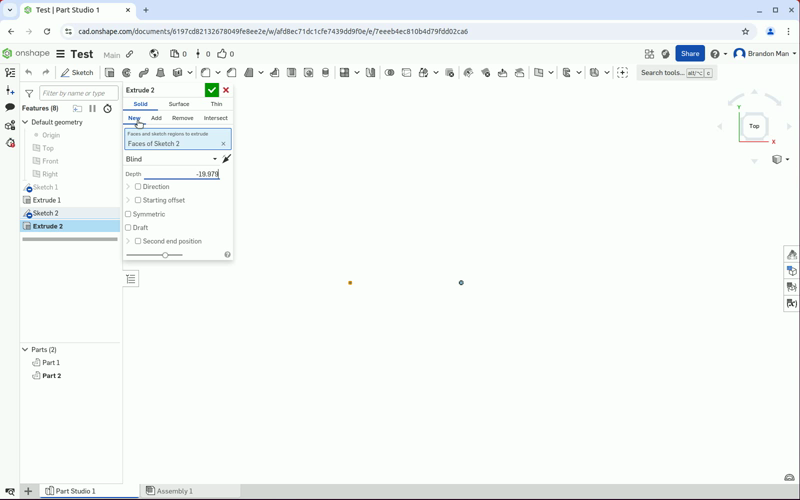
key(enter)
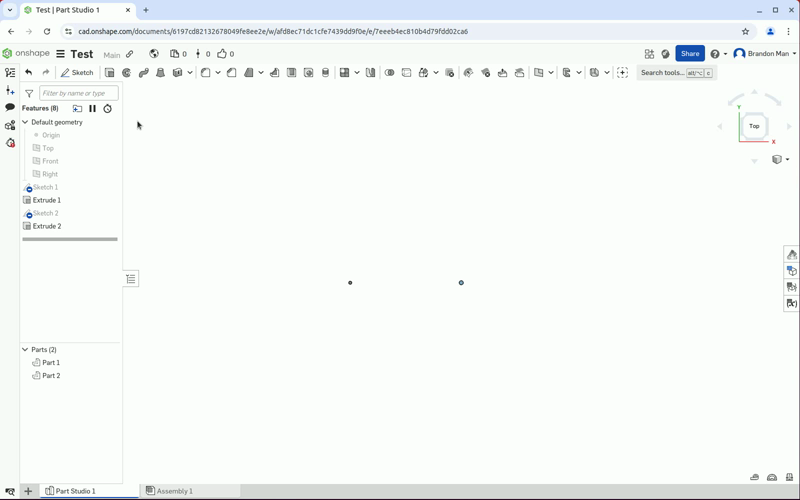
key(shift+h)
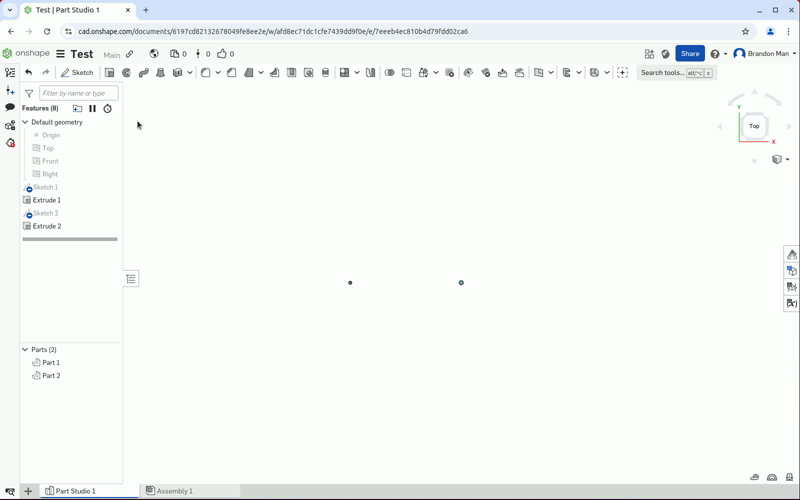
key(shift+h)
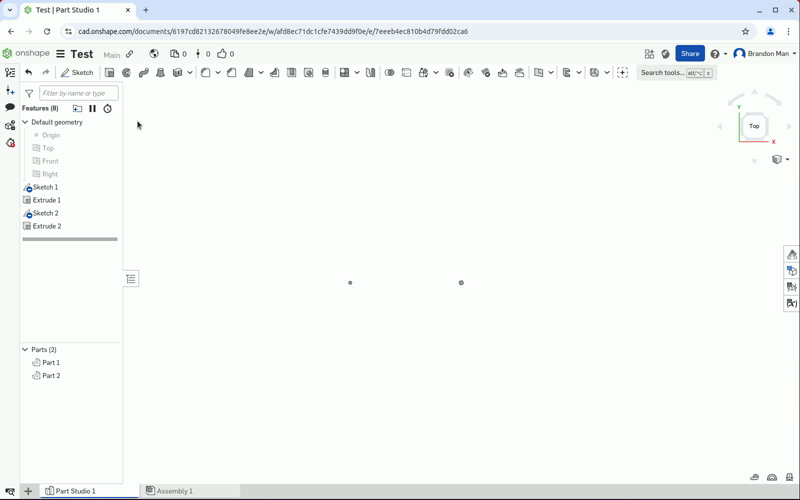
key(shift+7)
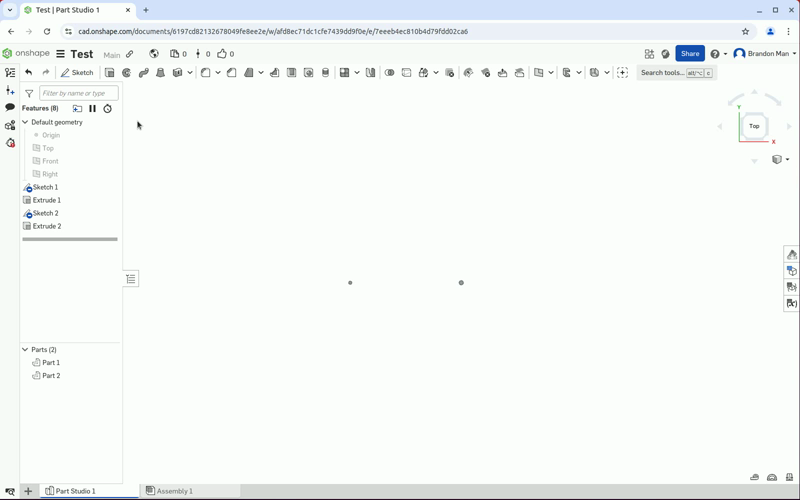
key(up, 3)
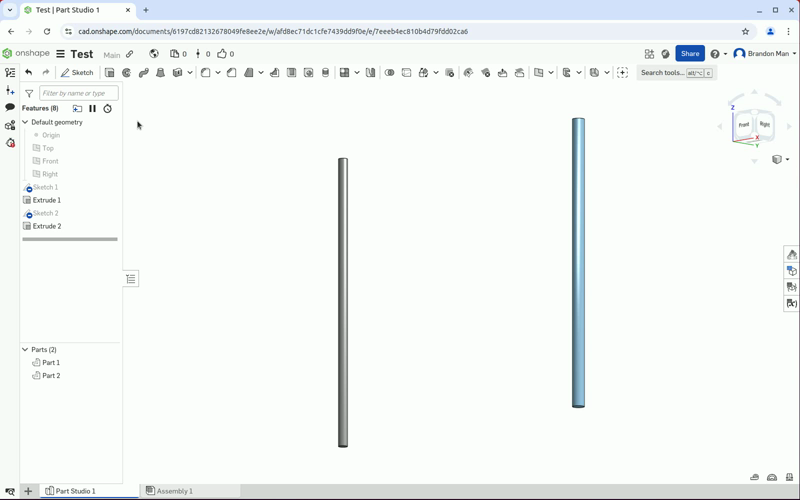
key(left, 3)
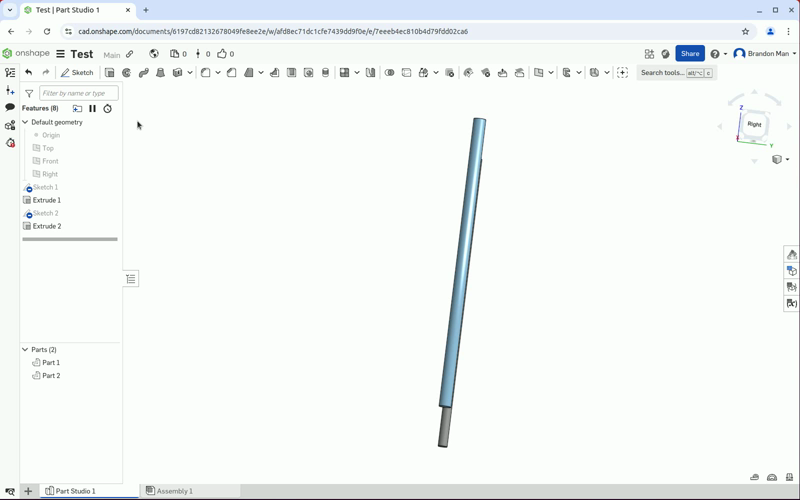
key(right, 3)
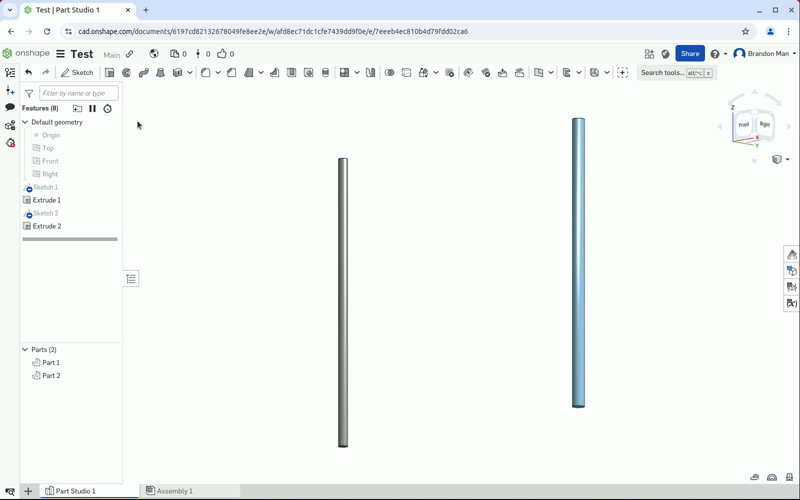
key(down, 3)
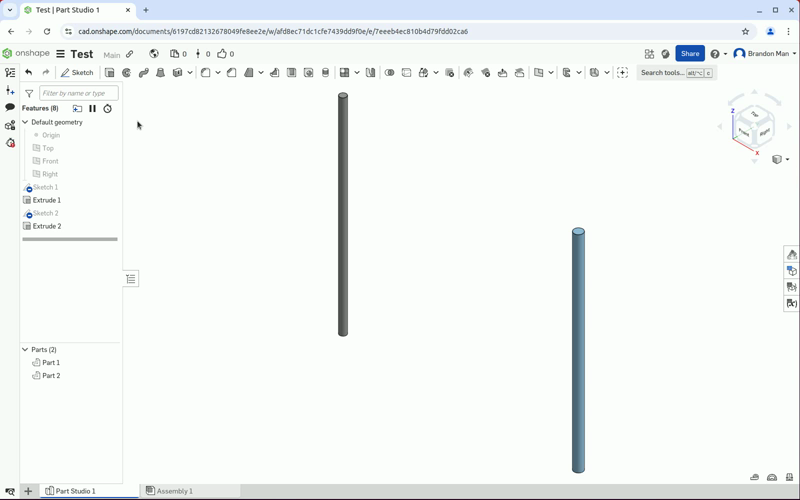
mouse_move(73, 189)
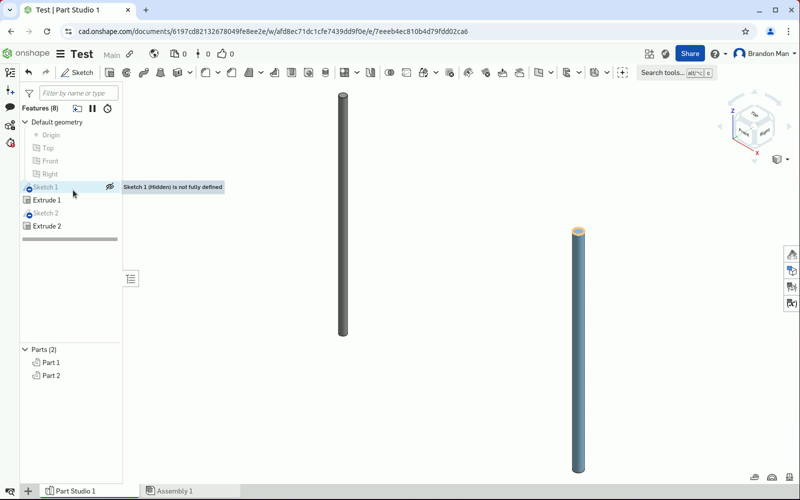
click(73, 189)